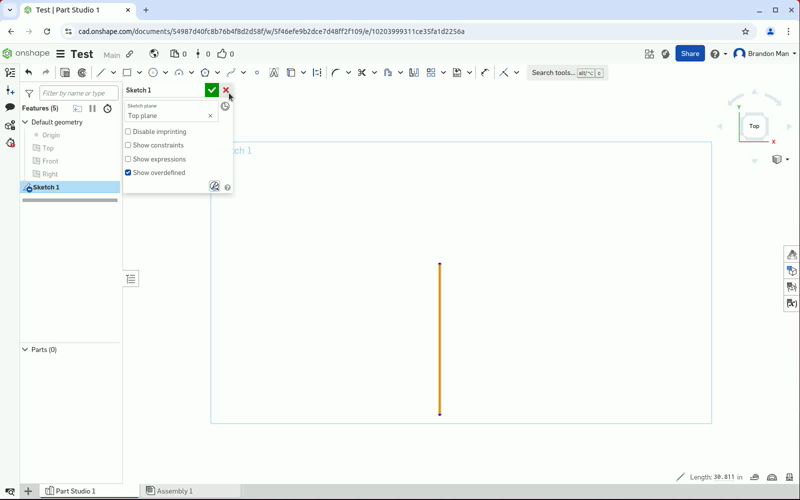
key(shift+h)
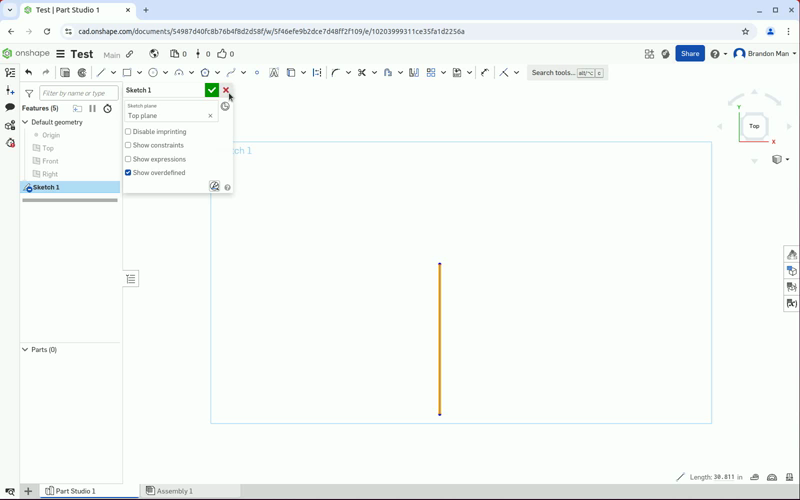
key(shift+s)
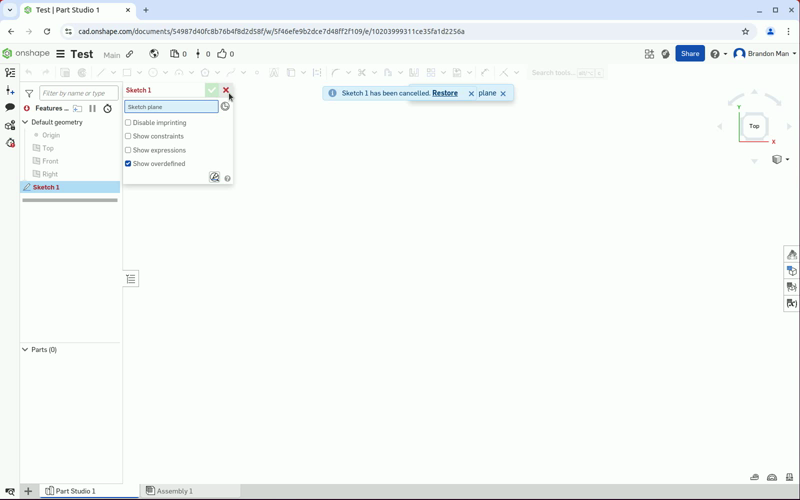
mouse_move(73, 150)
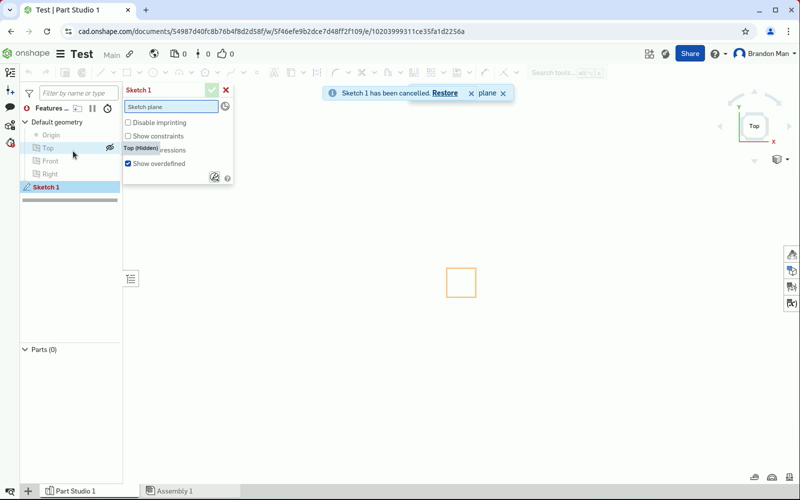
click(73, 150)
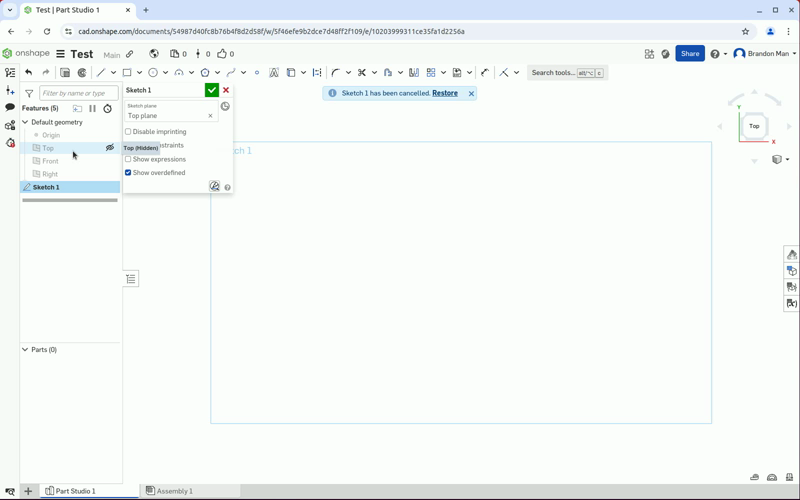
mouse_move(73, 352)
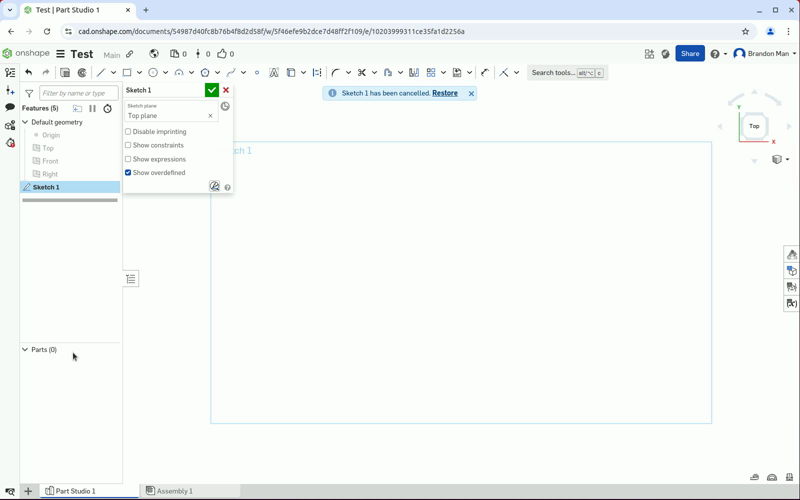
key(y)
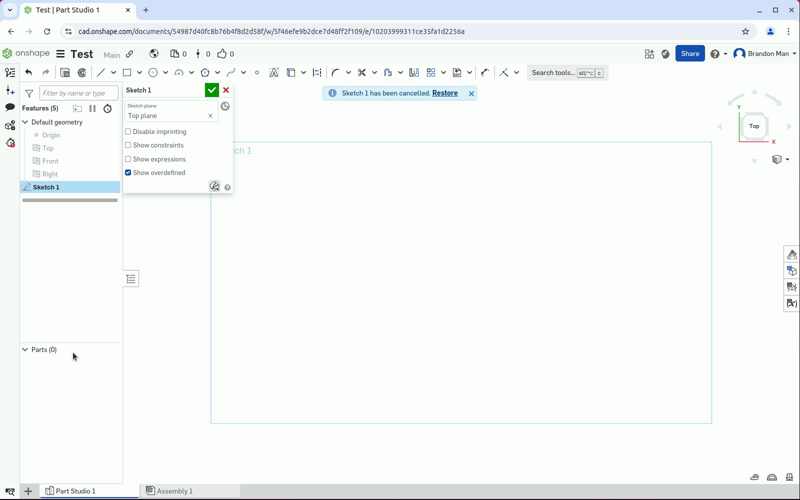
key(l)
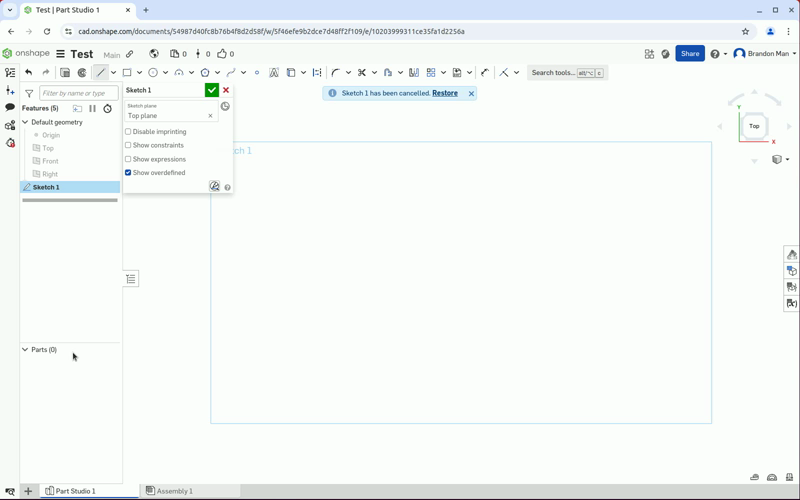
key_down(shift)
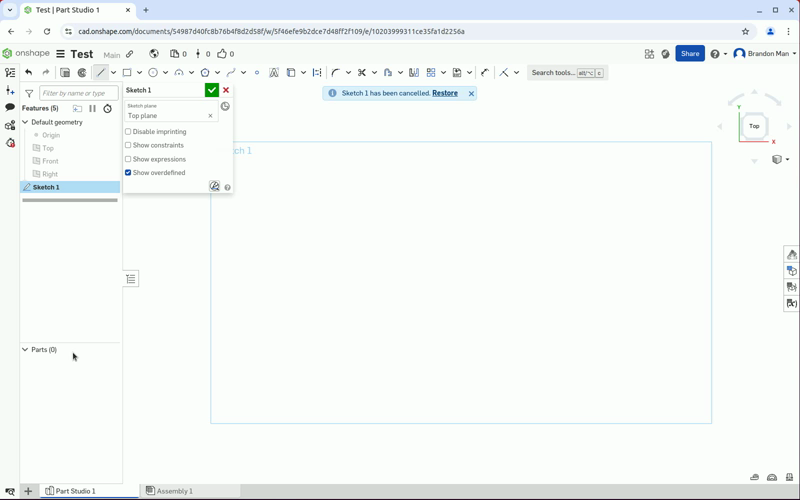
mouse_move(348, 333)
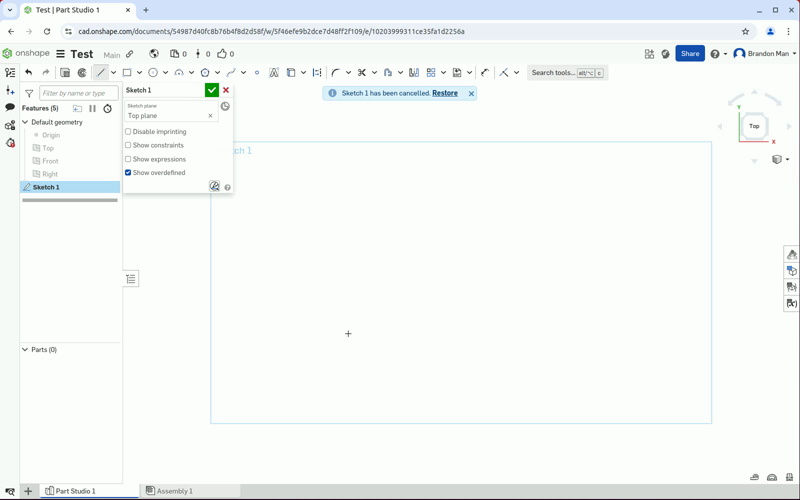
click(348, 333)
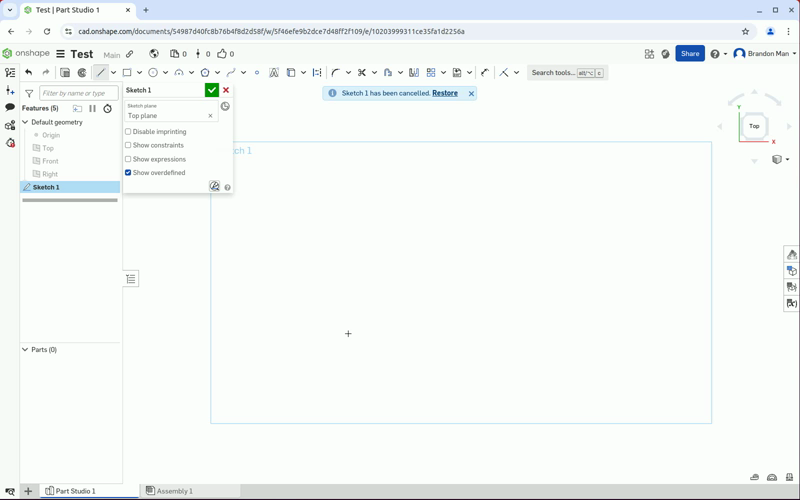
key_up(shift)
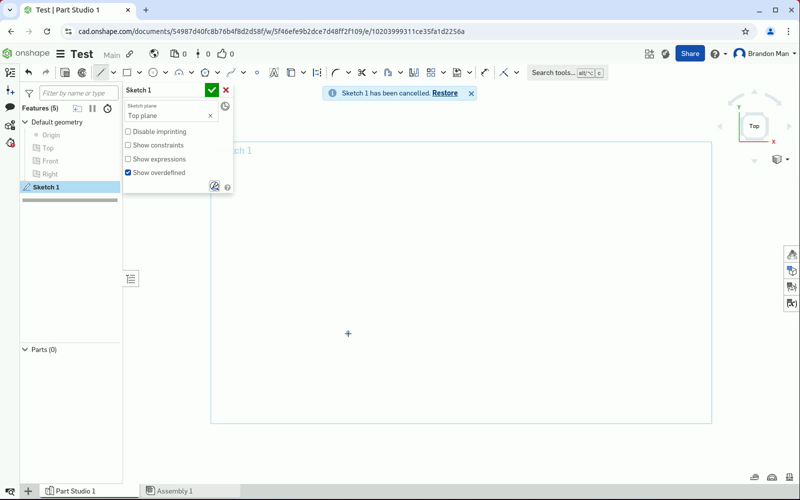
key_down(shift)
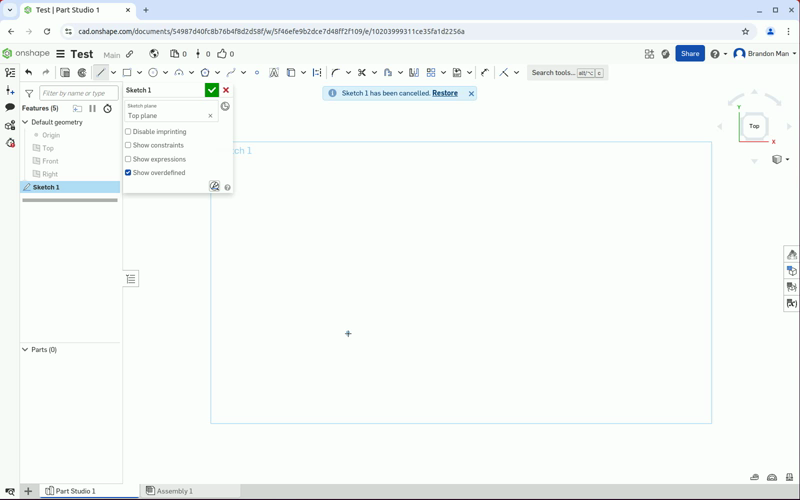
mouse_move(572, 333)
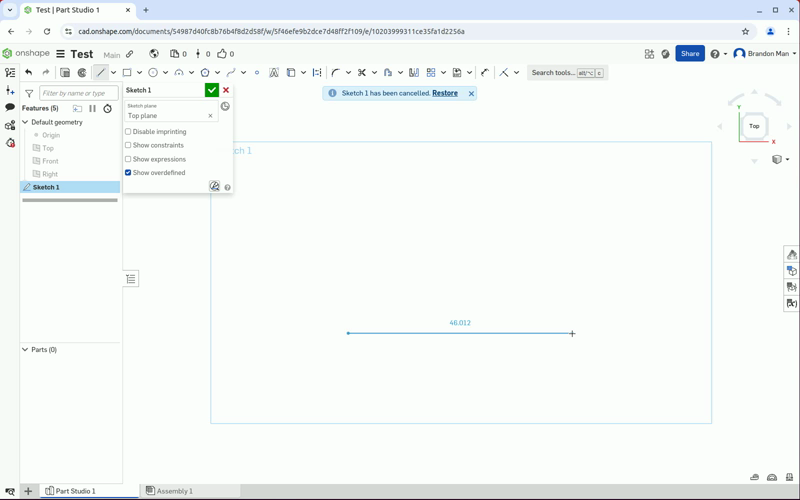
click(572, 333)
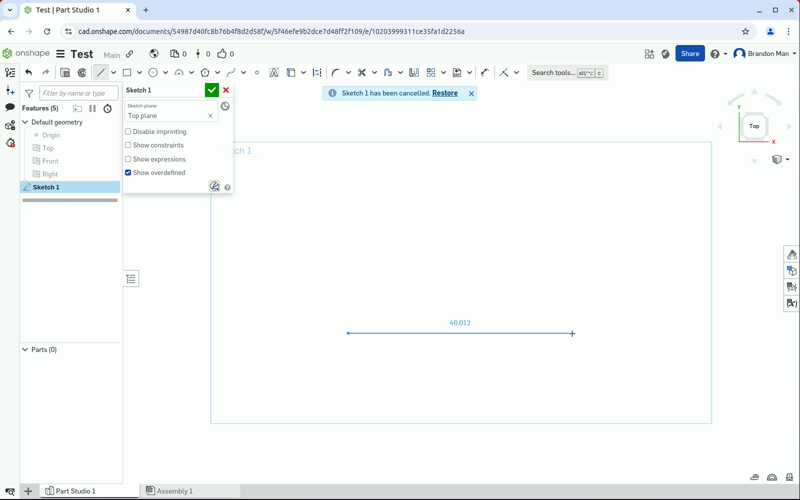
key_up(shift)
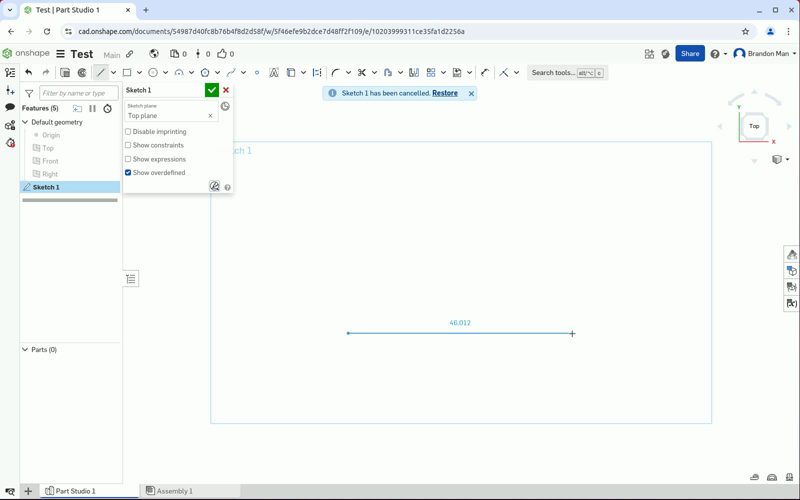
key_down(shift)
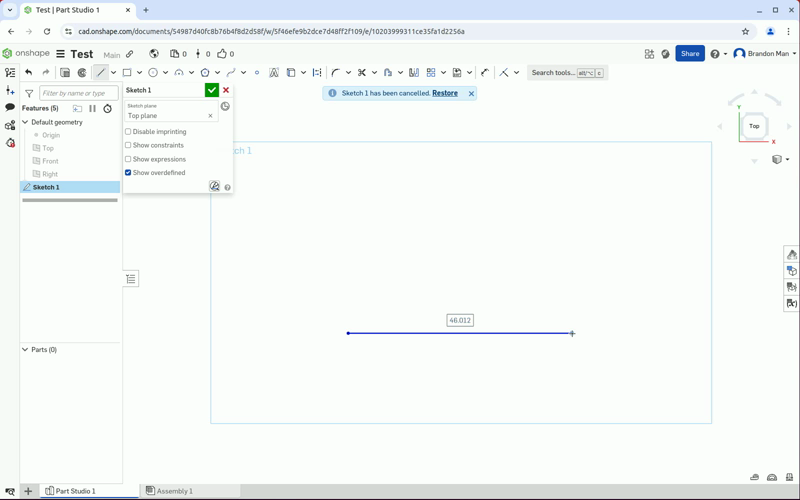
mouse_move(572, 234)
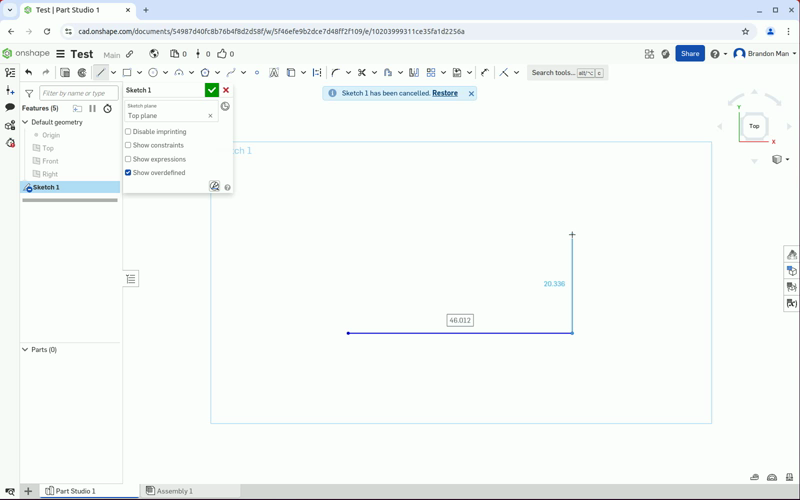
click(572, 234)
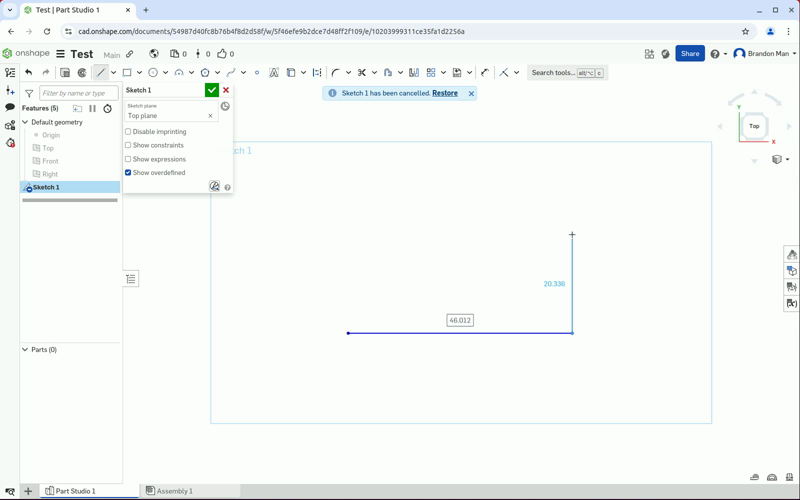
key_up(shift)
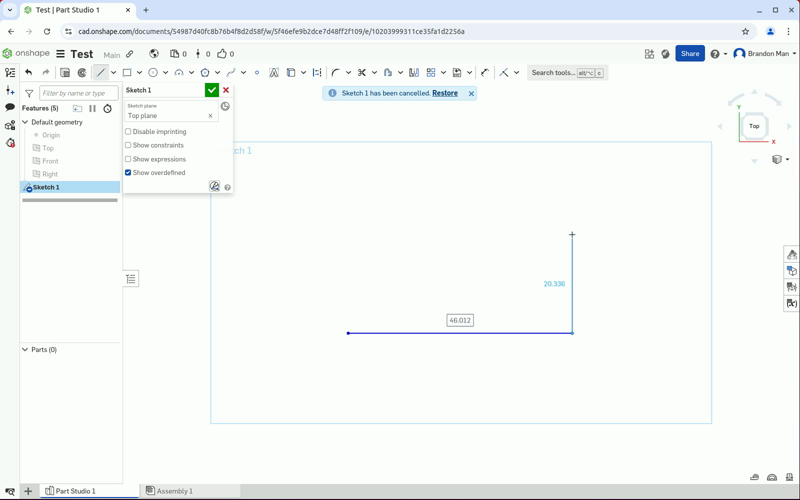
key_down(shift)
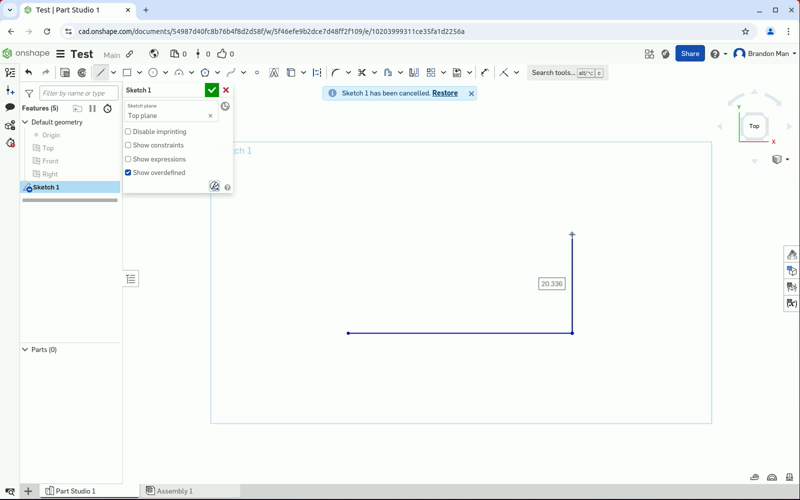
mouse_move(348, 234)
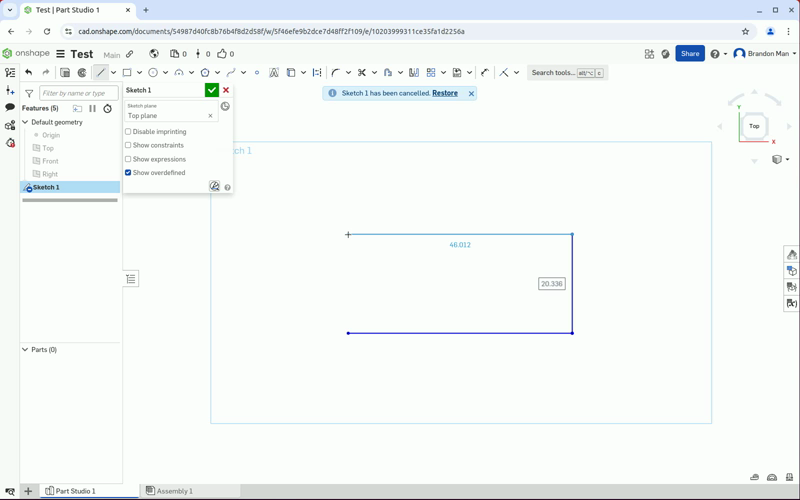
click(348, 234)
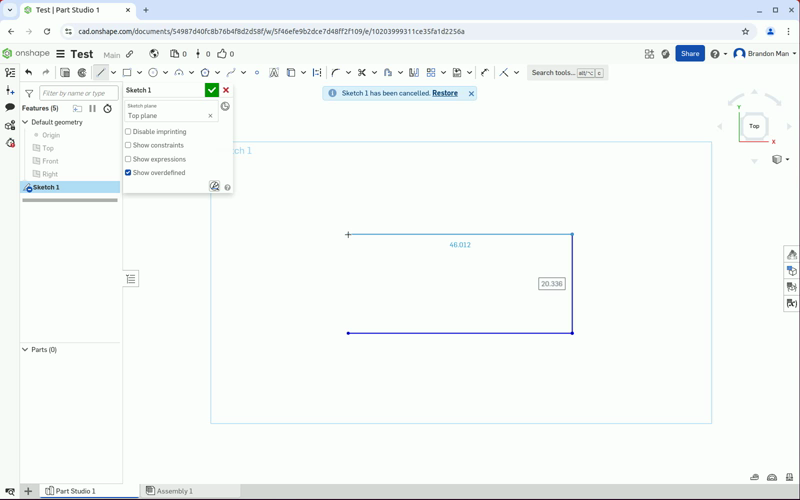
key_up(shift)
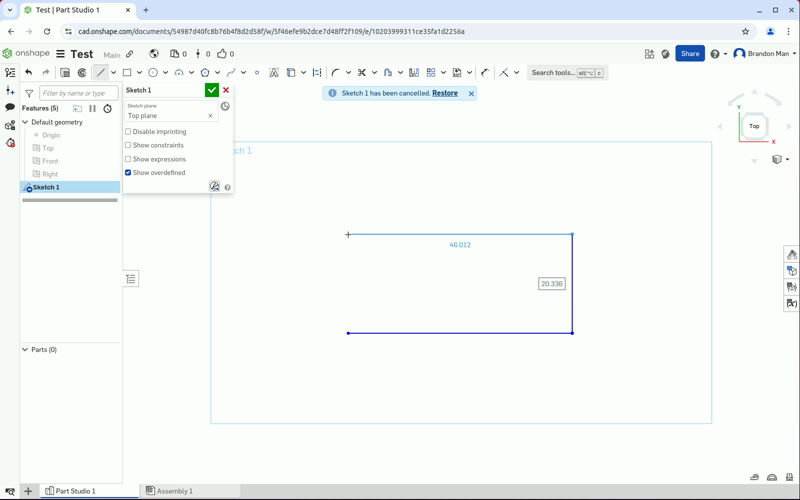
key_down(shift)
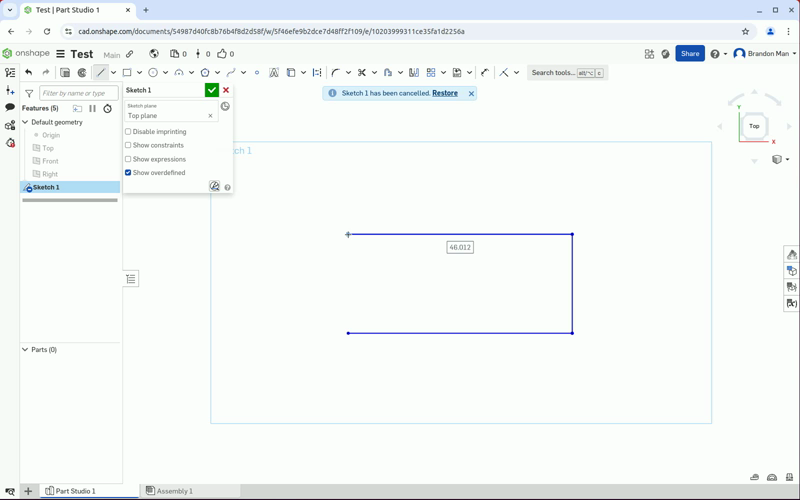
mouse_move(348, 333)
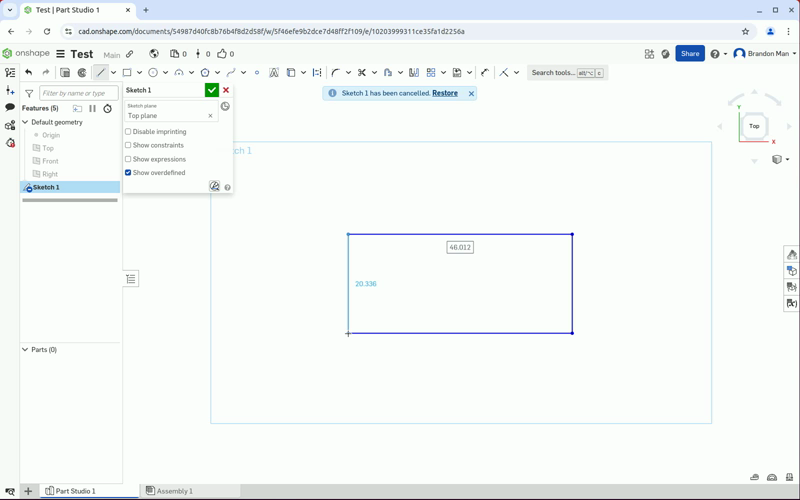
key_up(shift)
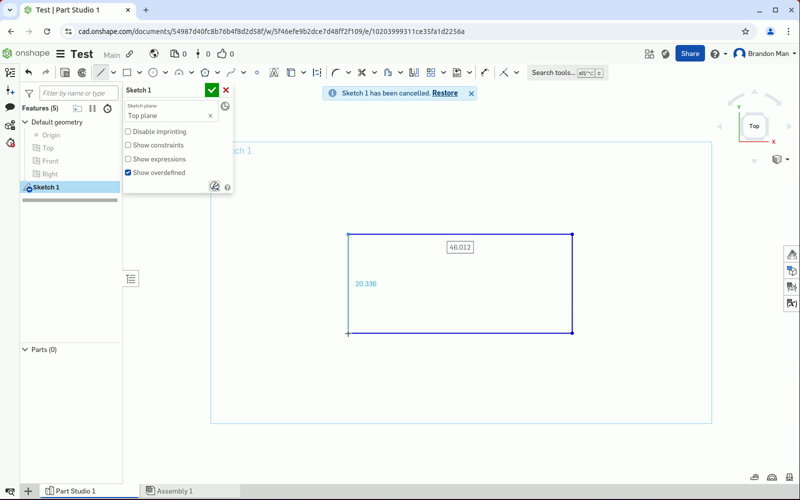
click(348, 333)
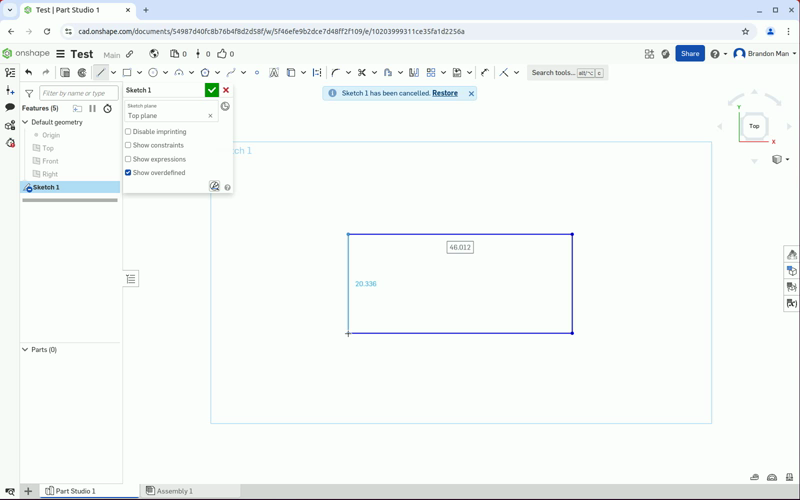
key(esc)
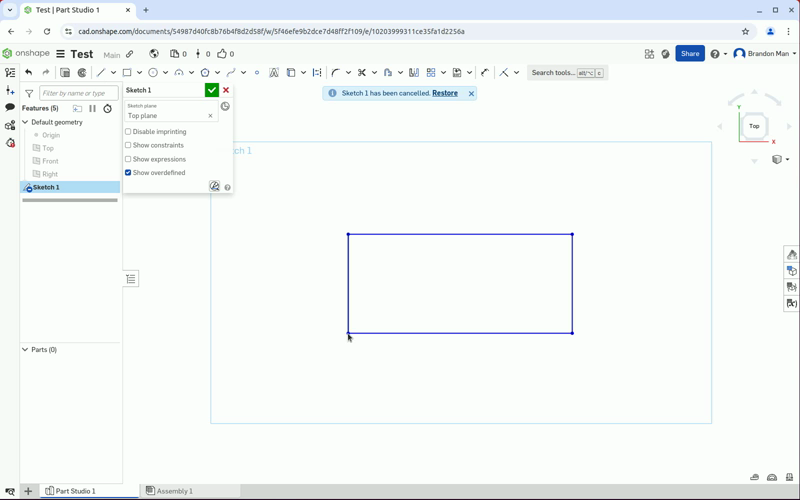
mouse_move(408, 304)
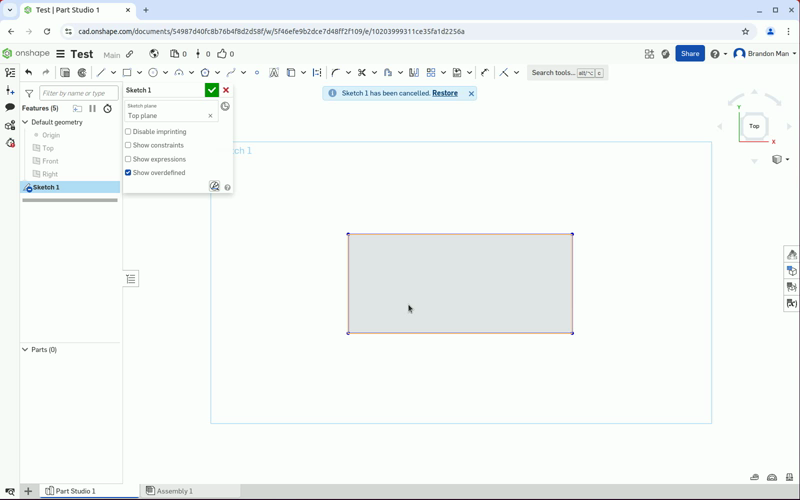
click(408, 304)
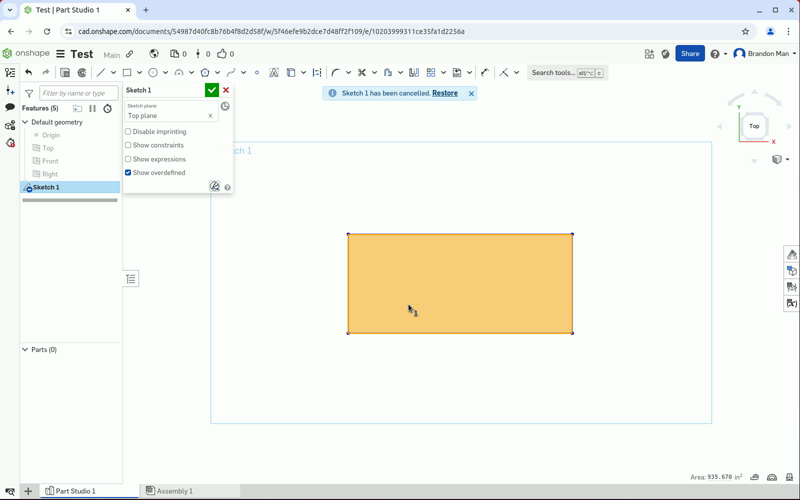
mouse_move(73, 352)
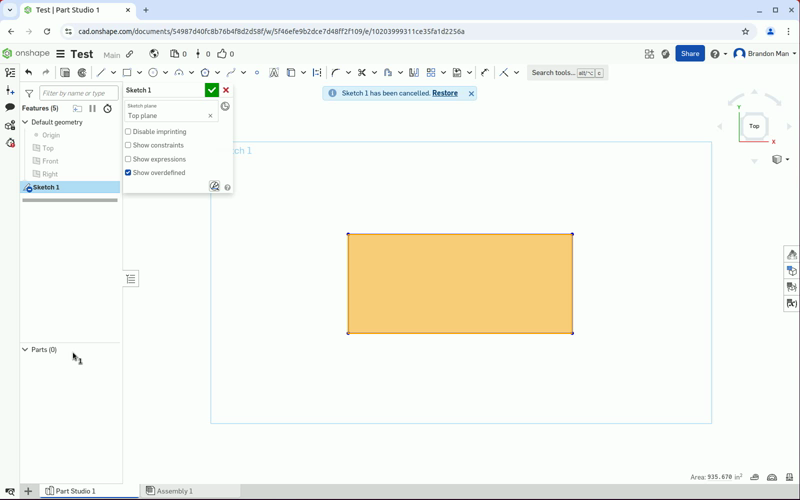
key(shift+y)
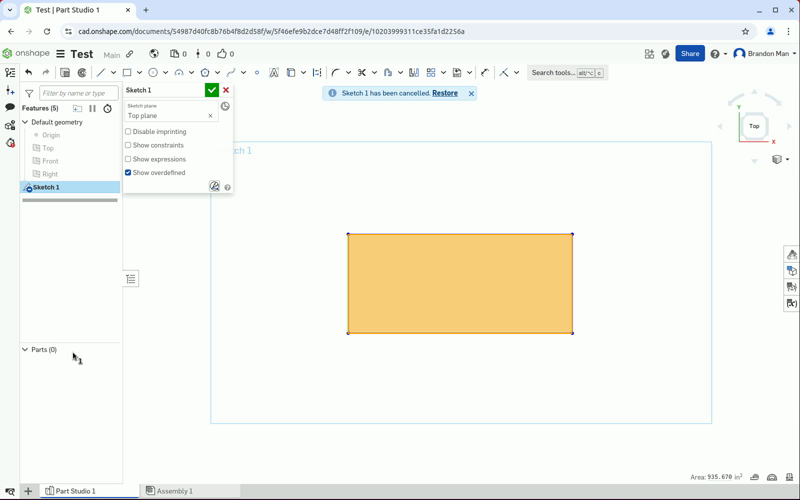
key(shift+e)
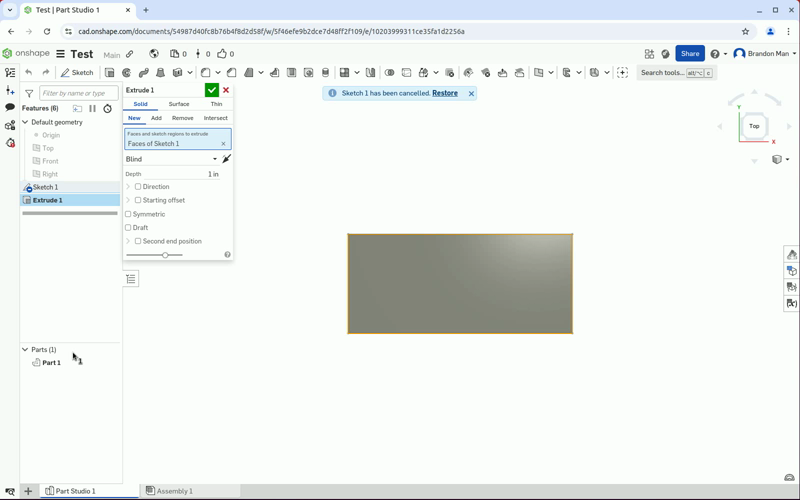
mouse_move(143, 106)
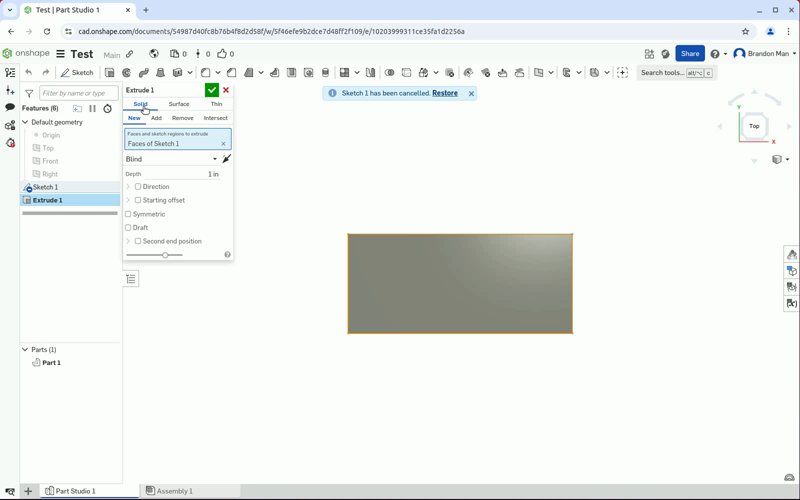
click(143, 106)
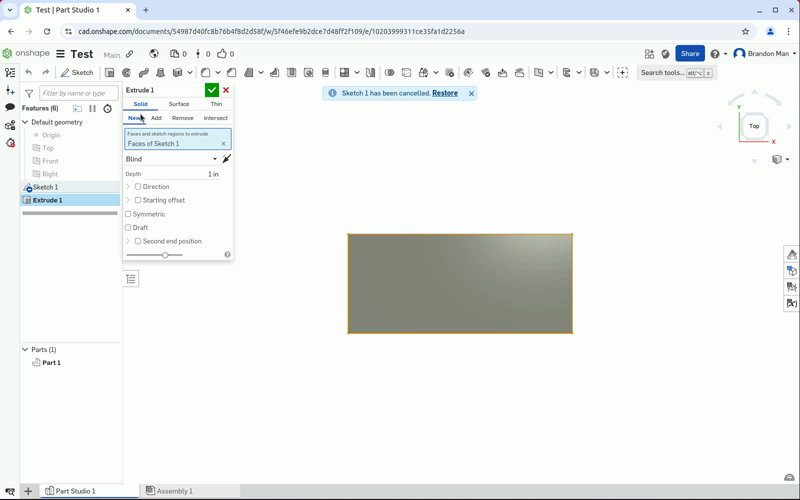
mouse_move(137, 120)
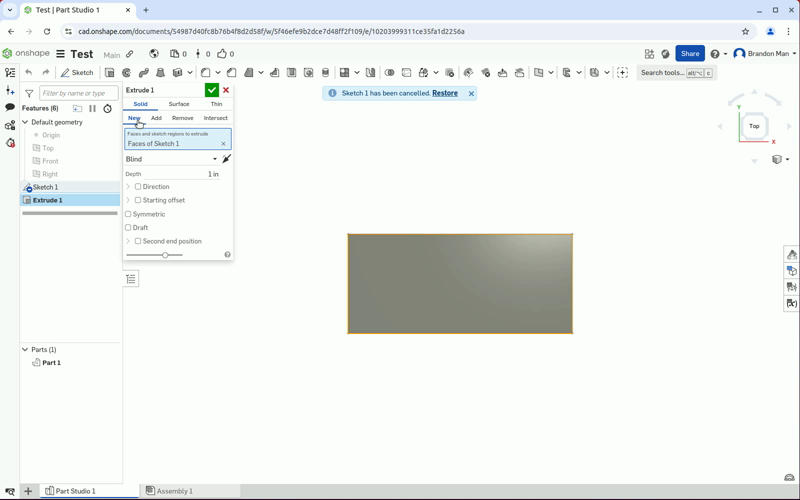
click(137, 120)
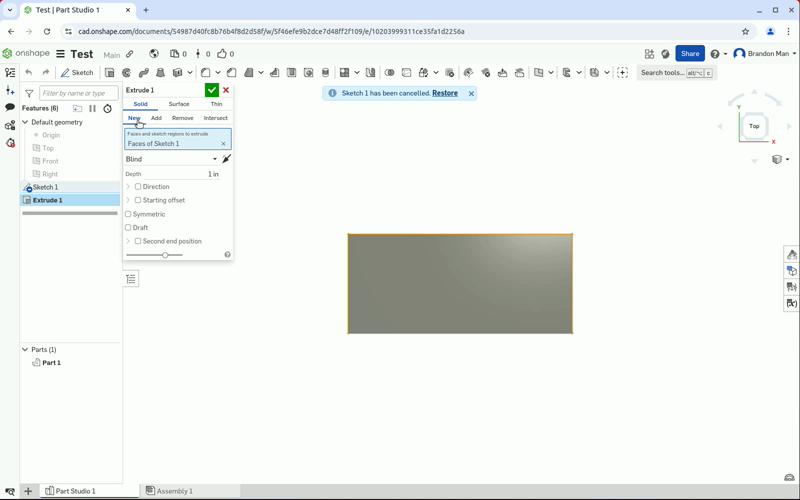
key(tab, 4)
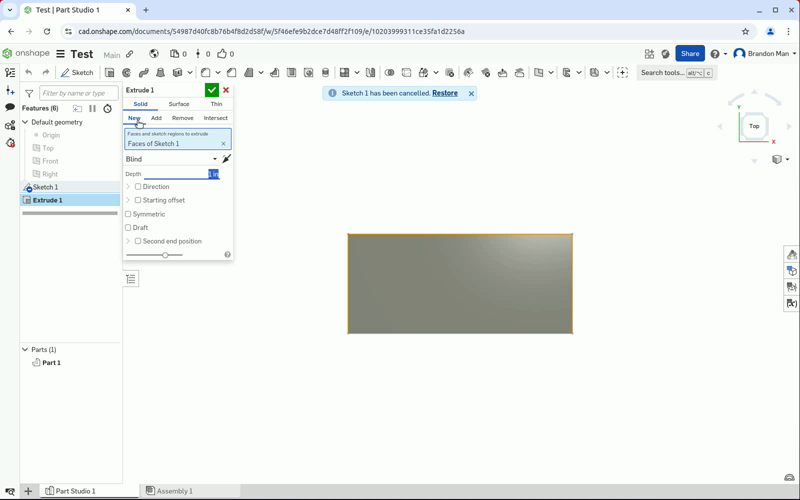
text(14.443)
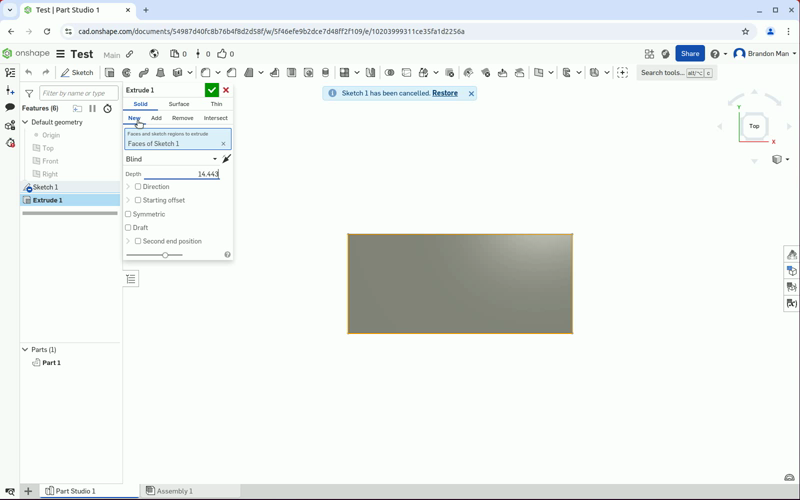
key(enter)
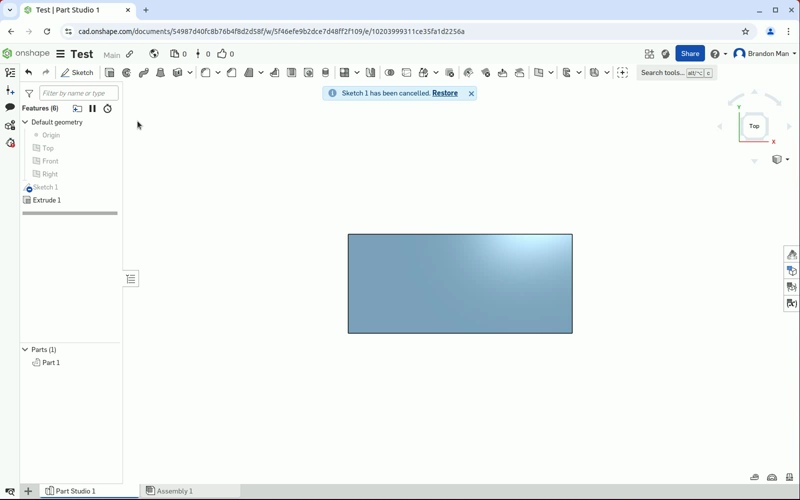
key(shift+h)
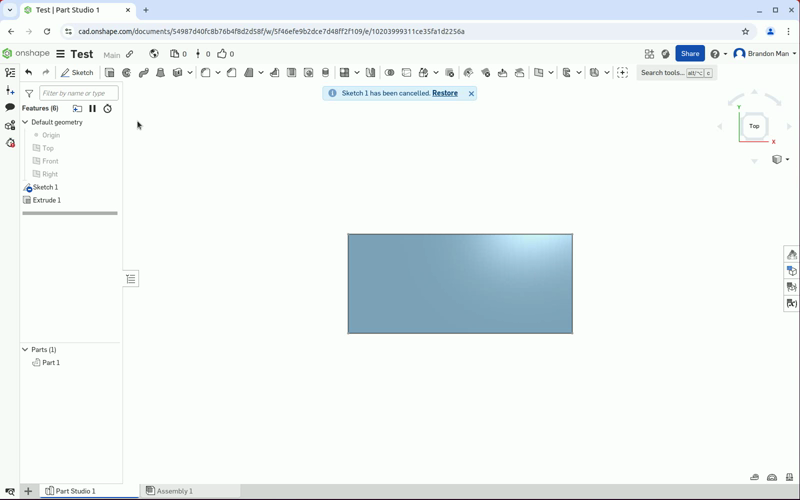
key(shift+h)
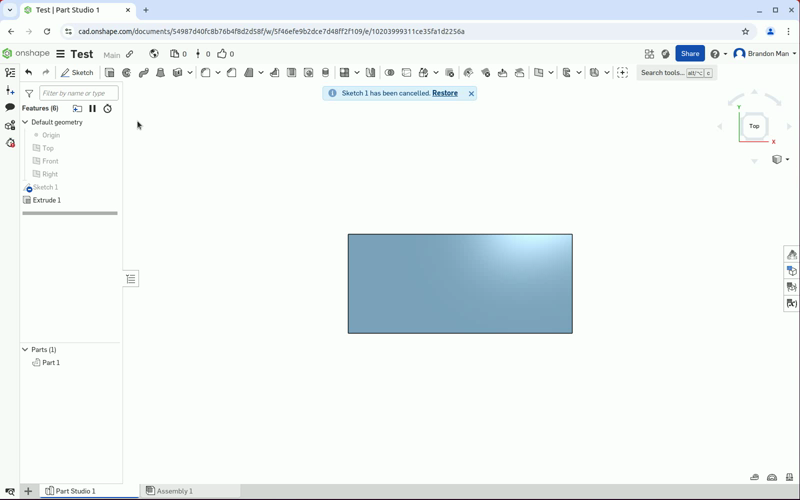
mouse_move(73, 189)
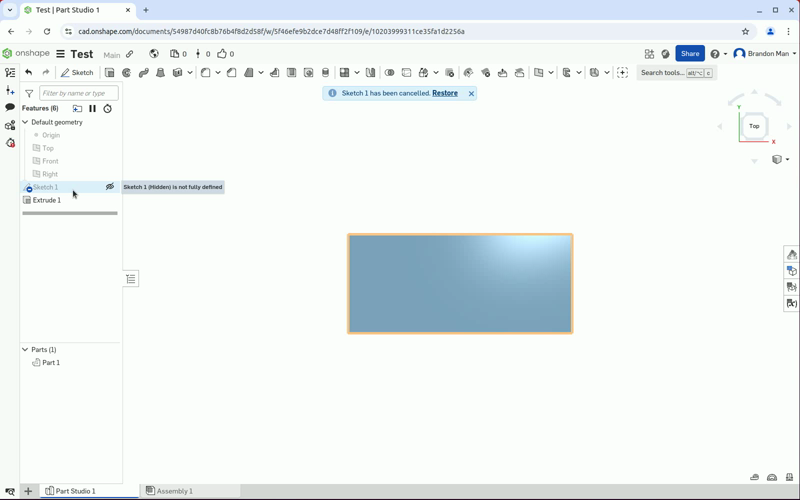
click(73, 189)
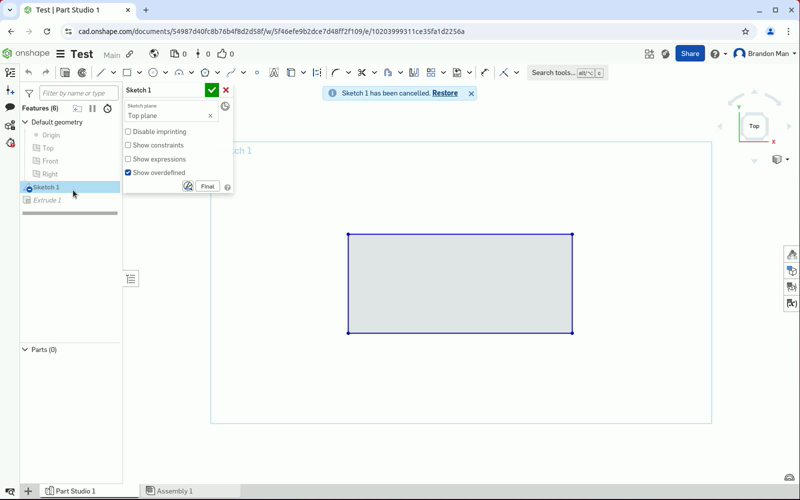
mouse_move(229, 92)
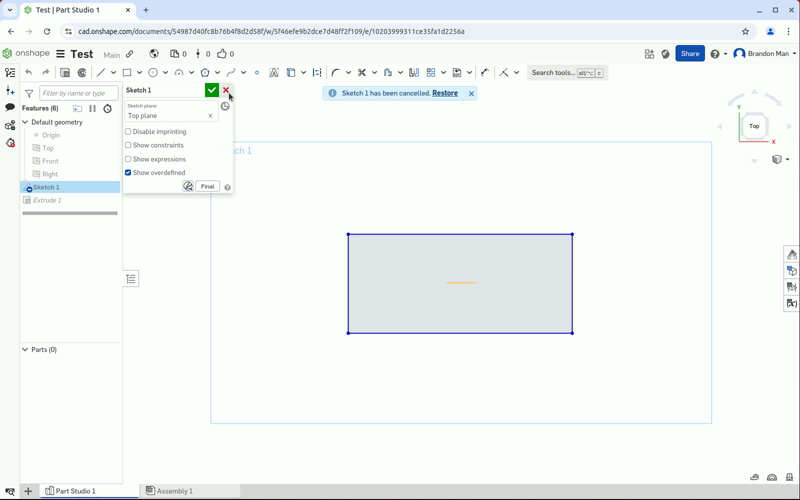
click(229, 92)
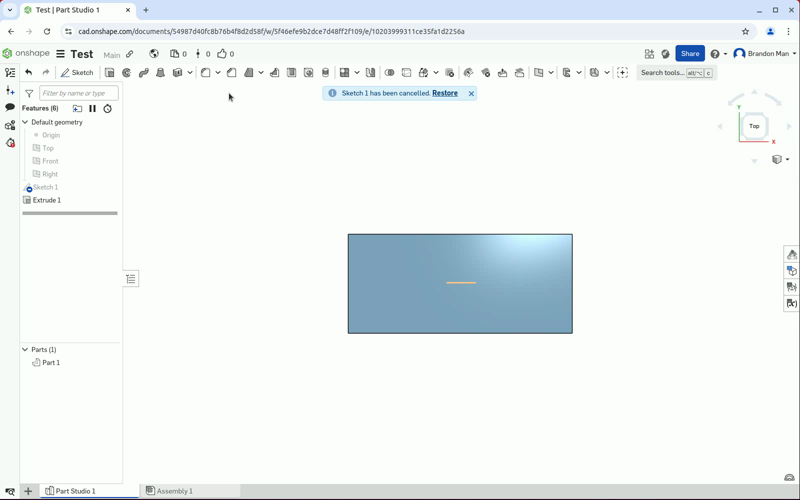
mouse_move(541, 75)
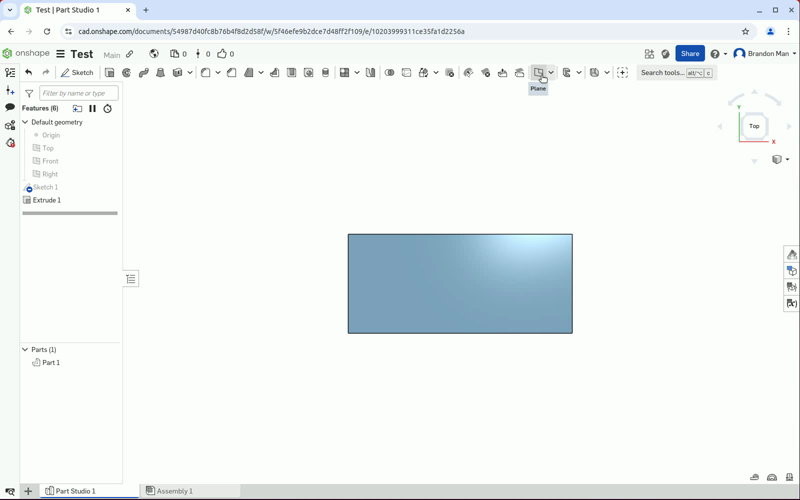
click(541, 75)
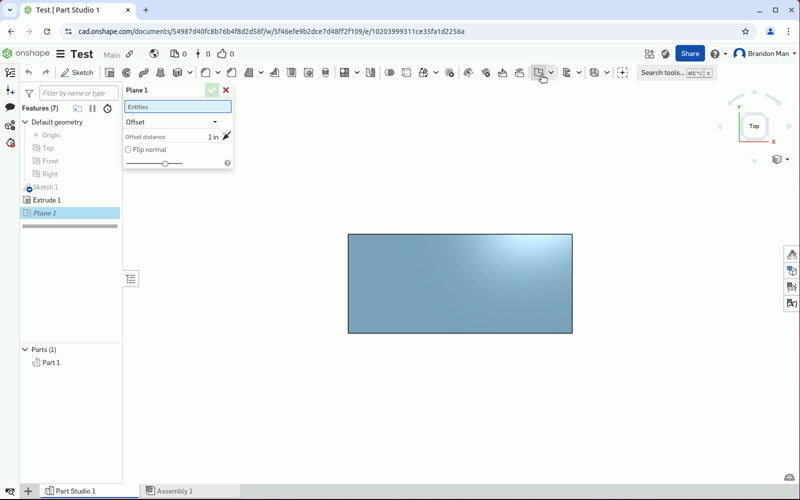
mouse_move(73, 150)
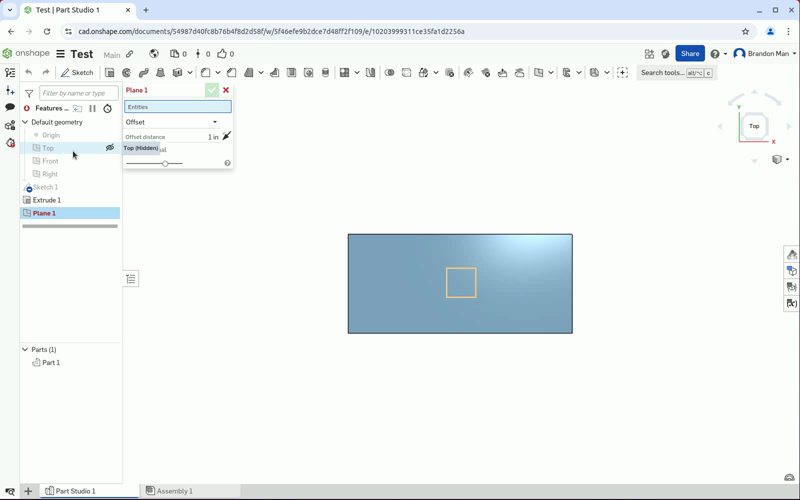
click(73, 150)
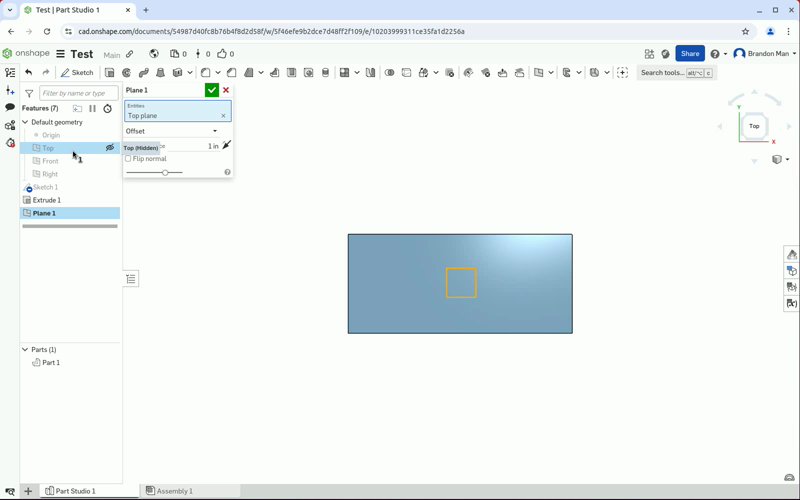
key(tab, 2)
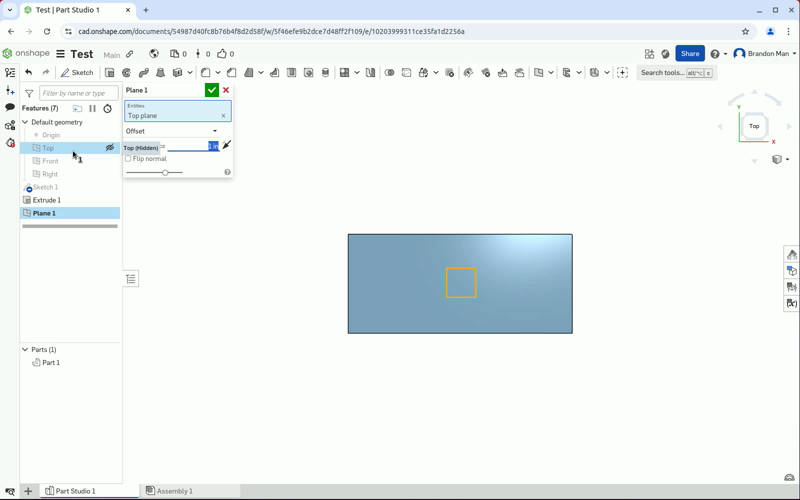
text(14.45)
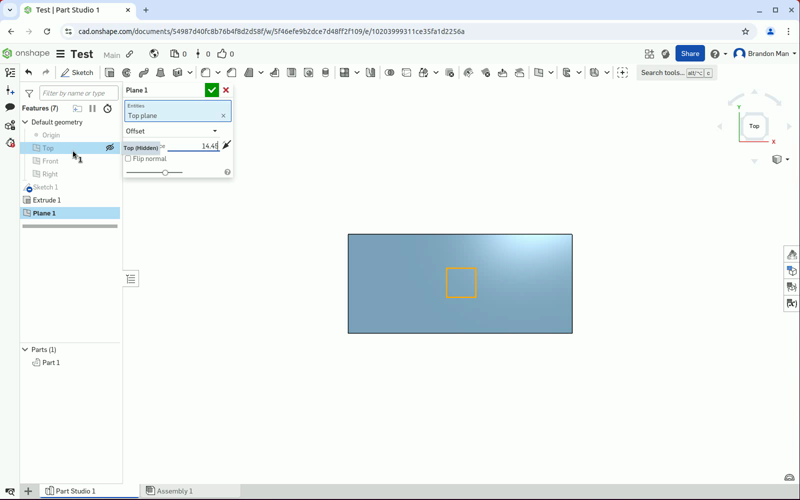
key(enter, 2)
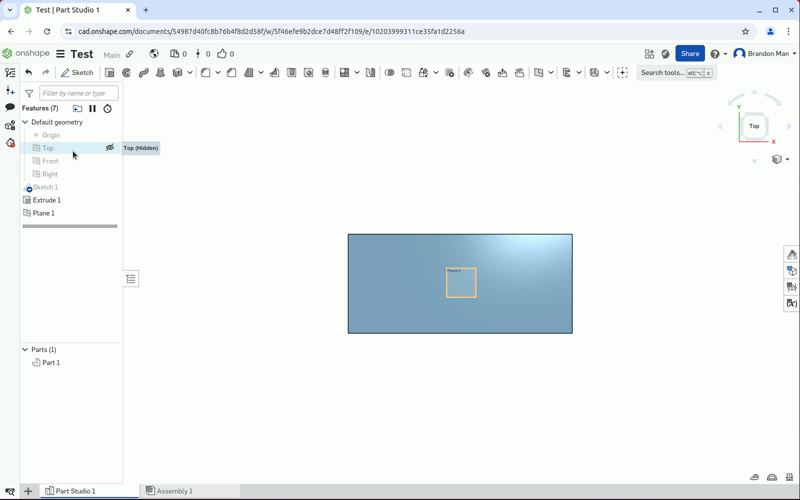
key(shift+s)
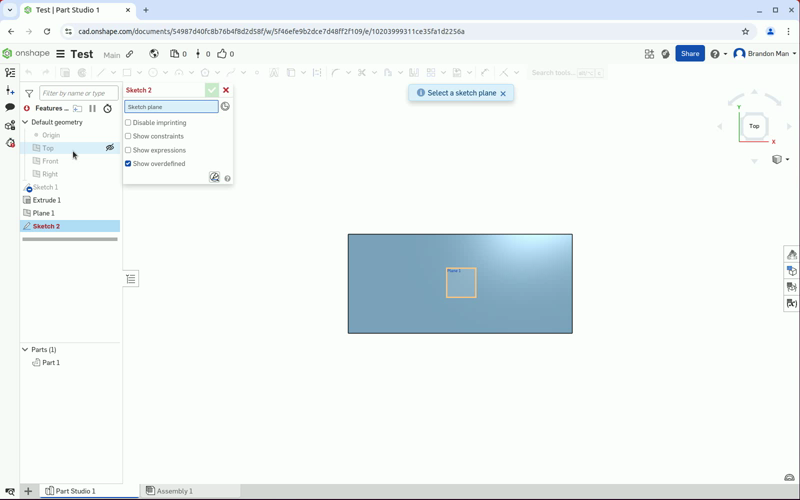
mouse_move(73, 215)
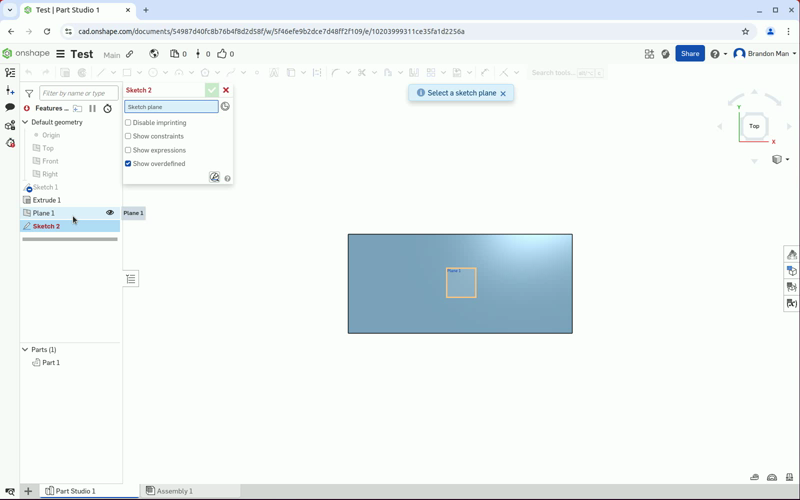
click(73, 215)
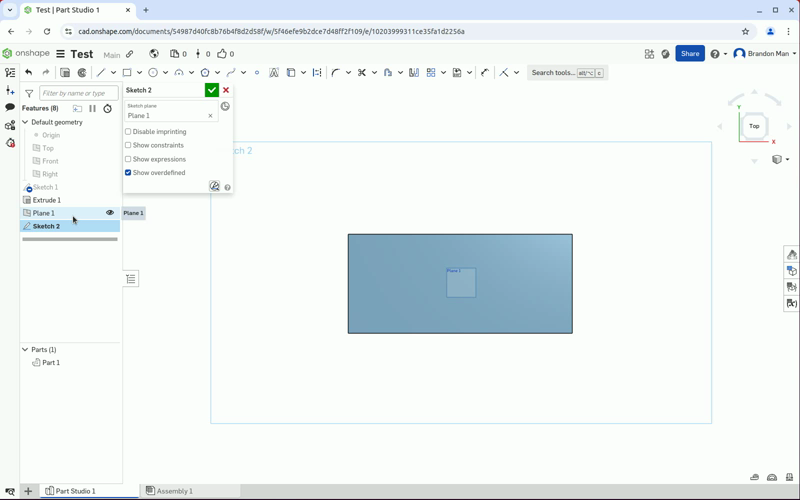
mouse_move(73, 352)
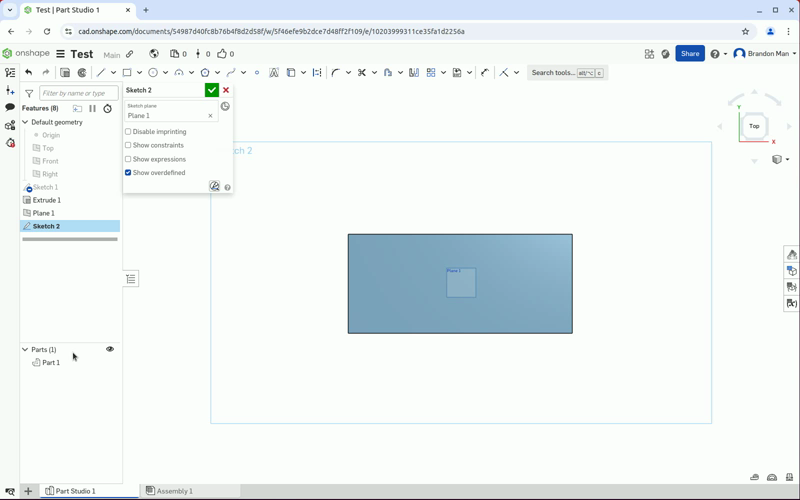
key(y)
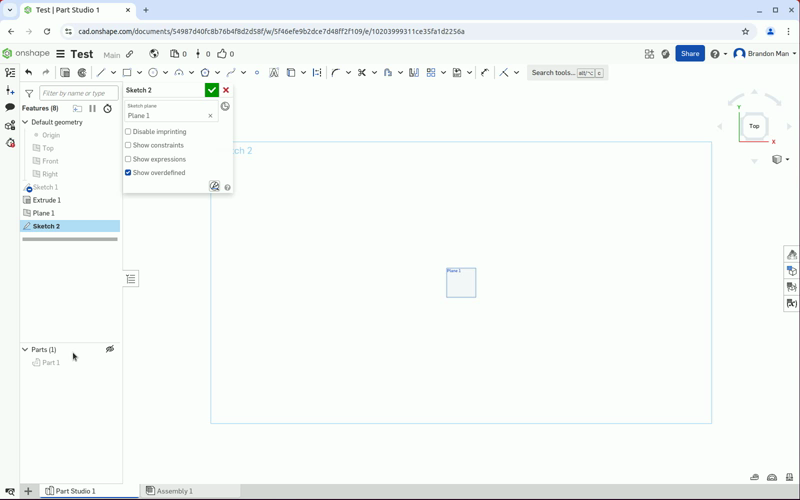
key(l)
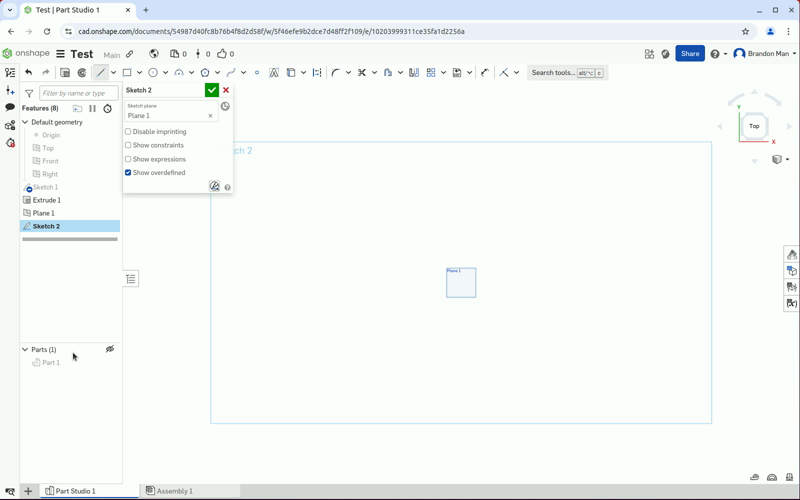
key_down(shift)
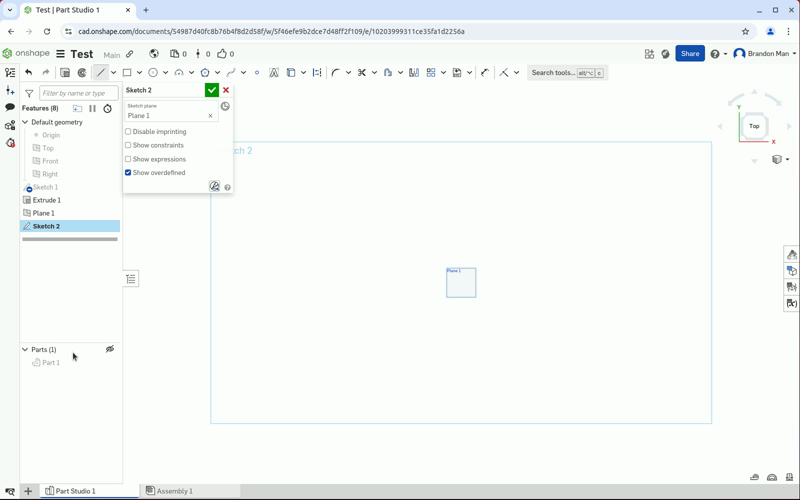
mouse_move(361, 320)
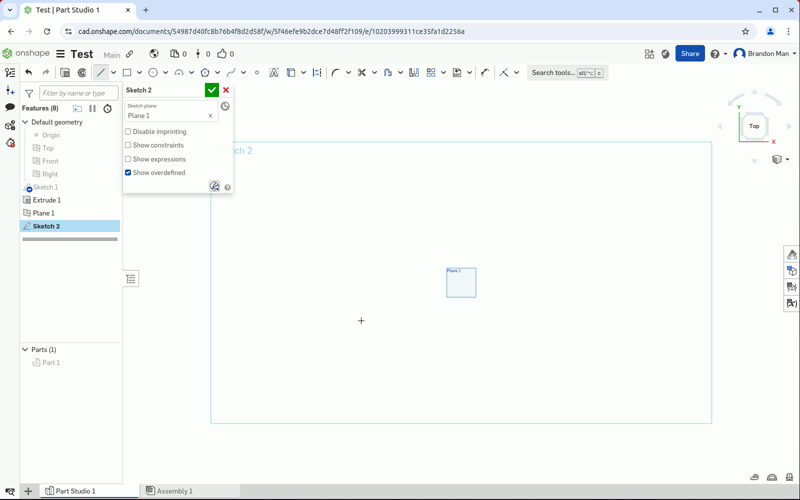
click(361, 320)
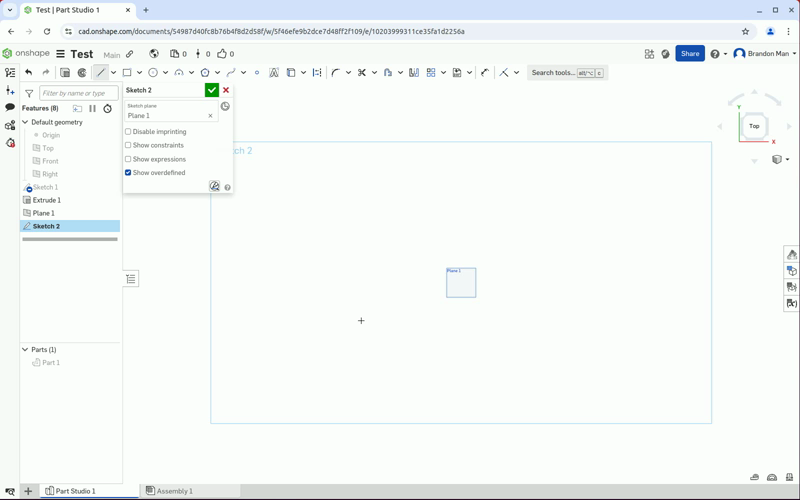
key_up(shift)
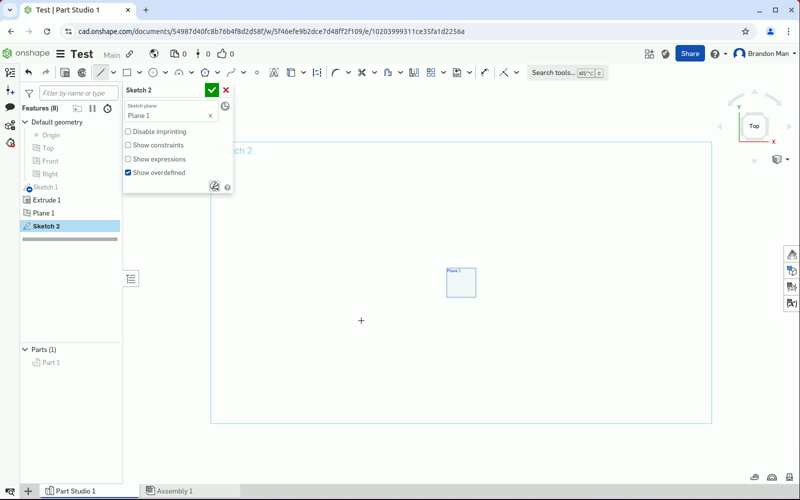
key_down(shift)
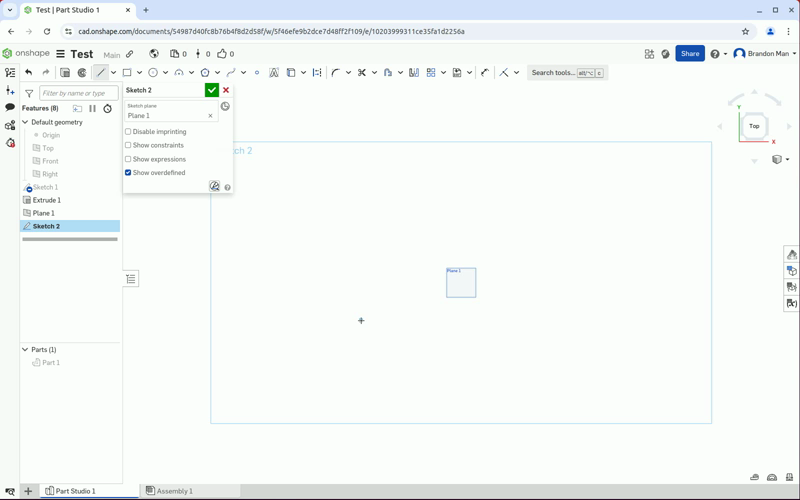
mouse_move(560, 320)
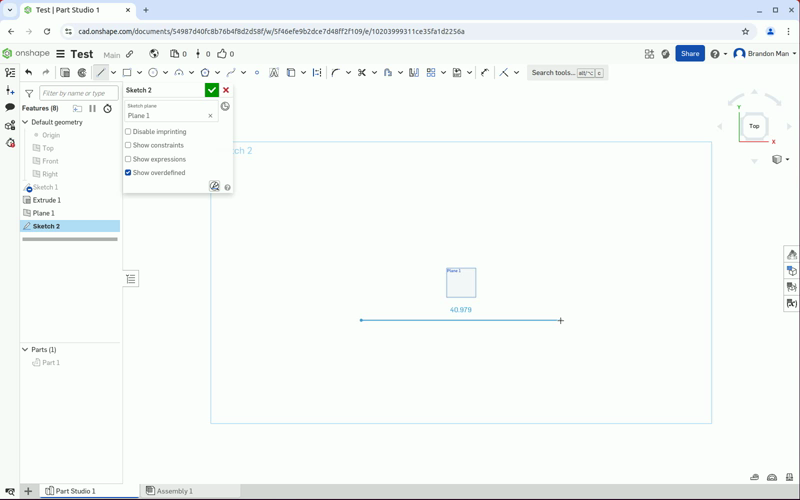
click(560, 320)
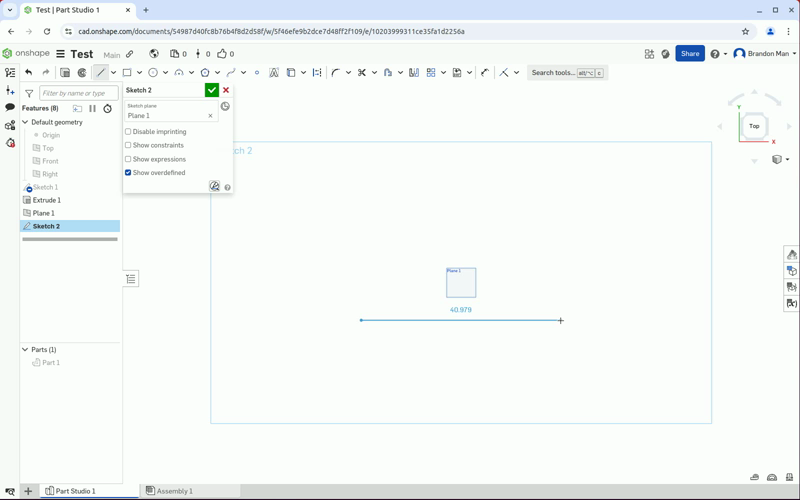
key_up(shift)
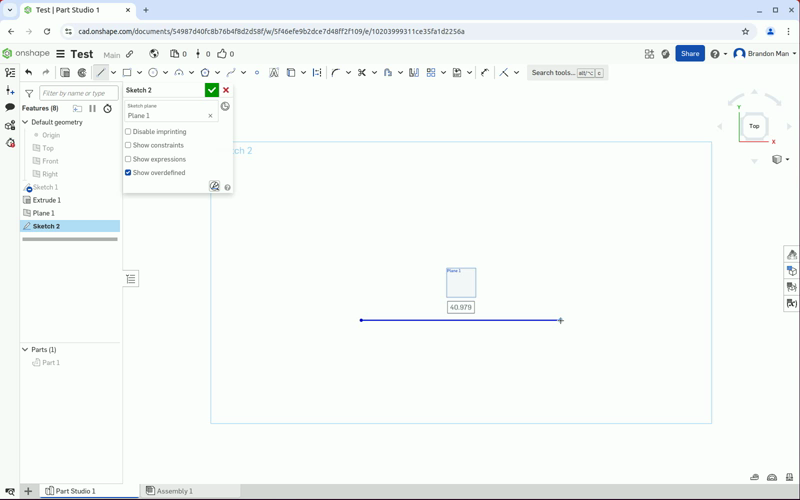
key_down(shift)
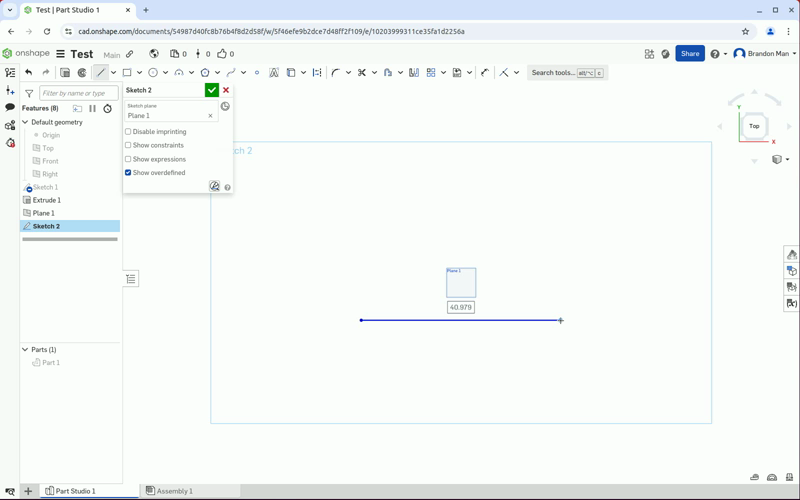
mouse_move(560, 244)
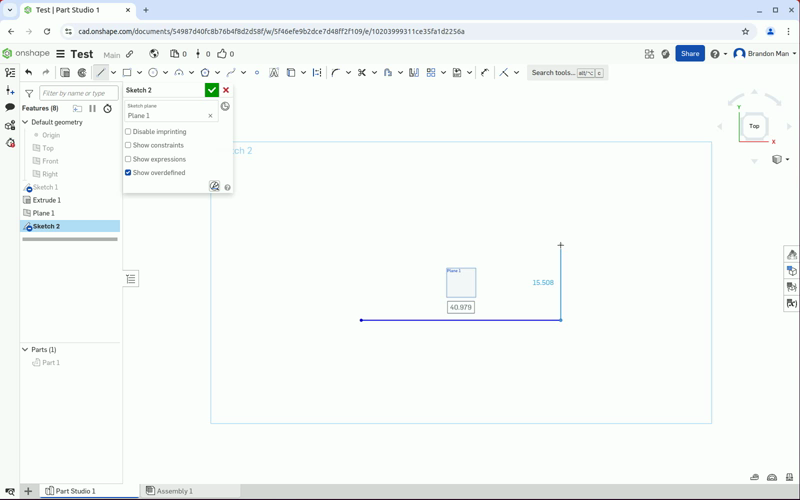
click(560, 244)
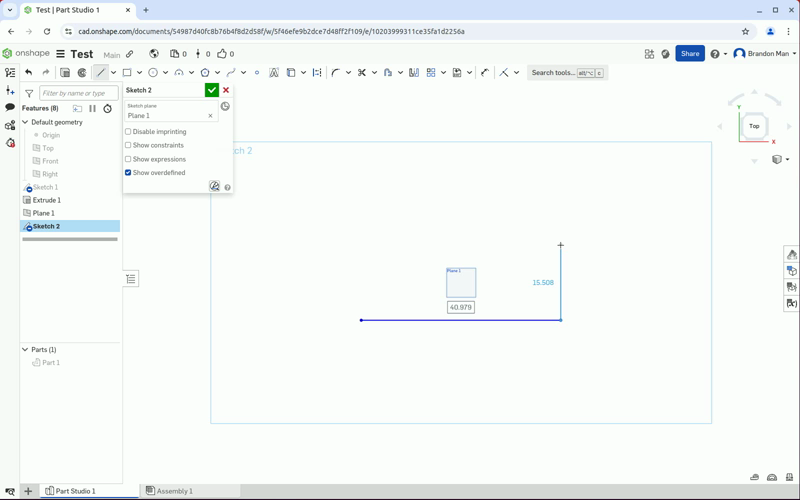
key_up(shift)
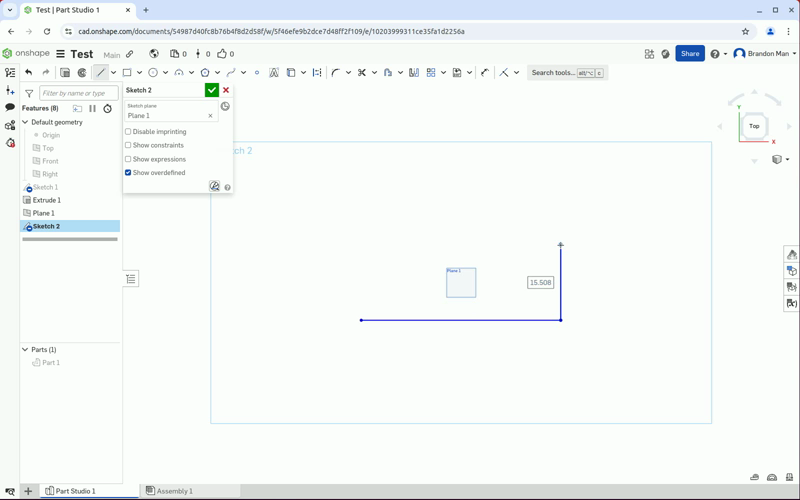
key_down(shift)
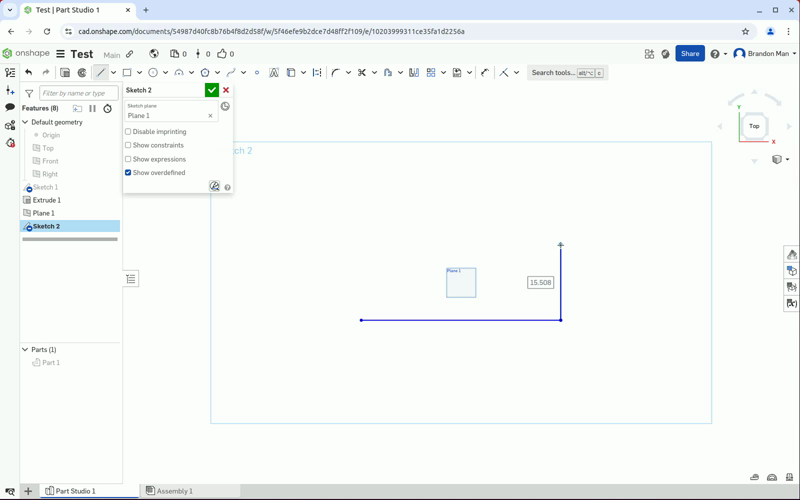
mouse_move(361, 244)
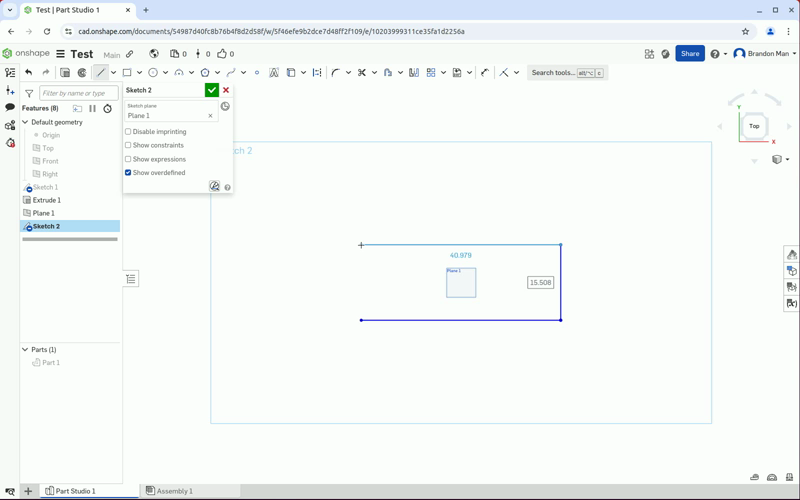
click(361, 244)
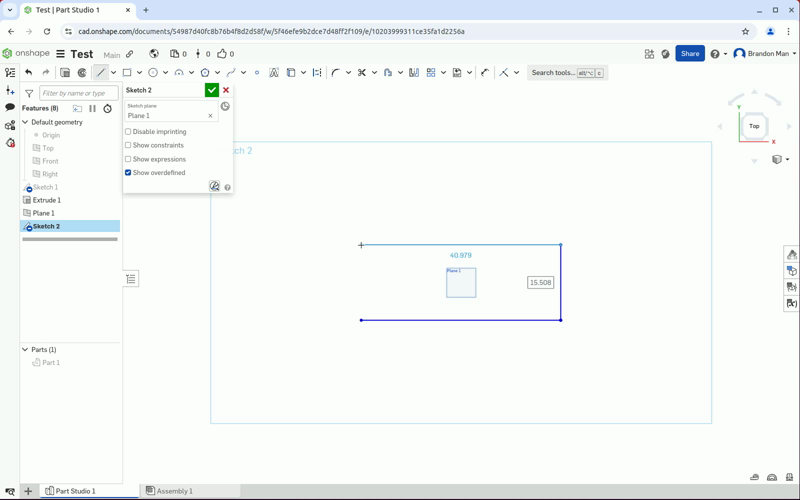
key_up(shift)
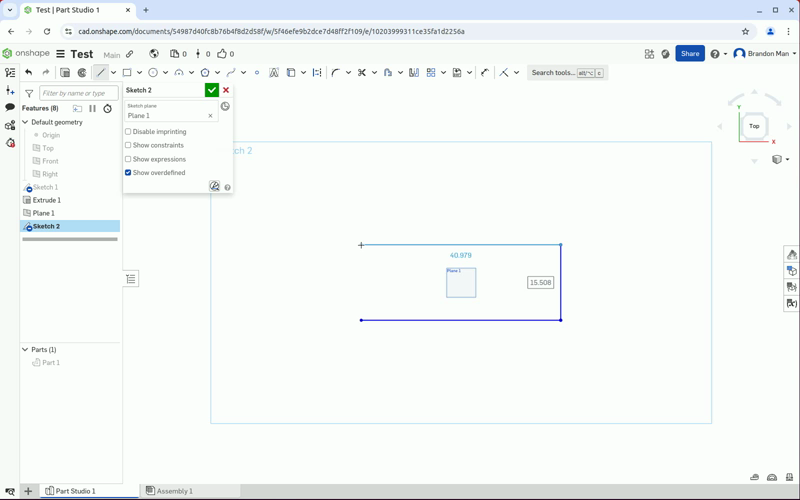
key_down(shift)
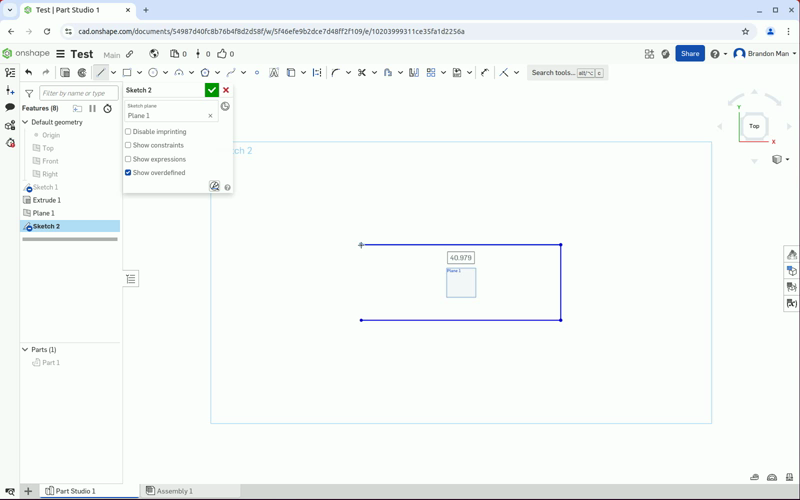
mouse_move(361, 320)
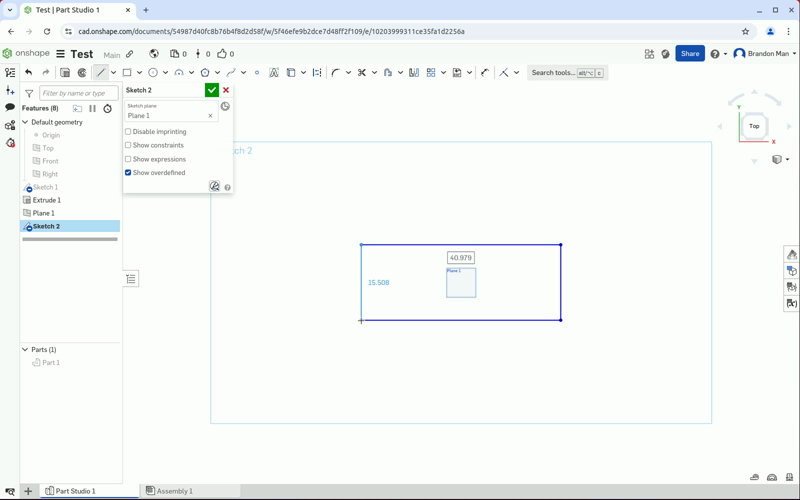
key_up(shift)
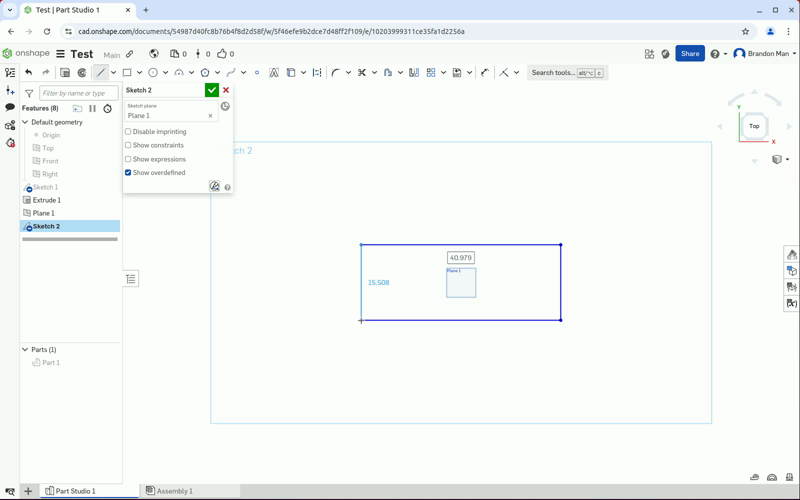
click(361, 320)
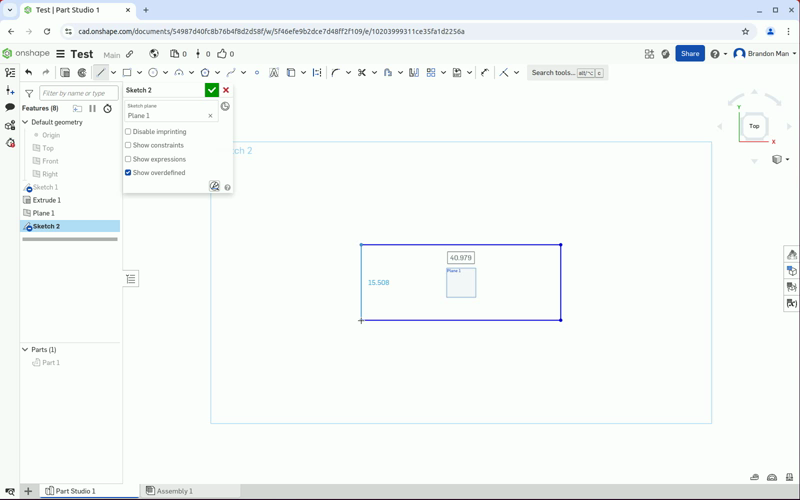
key(esc)
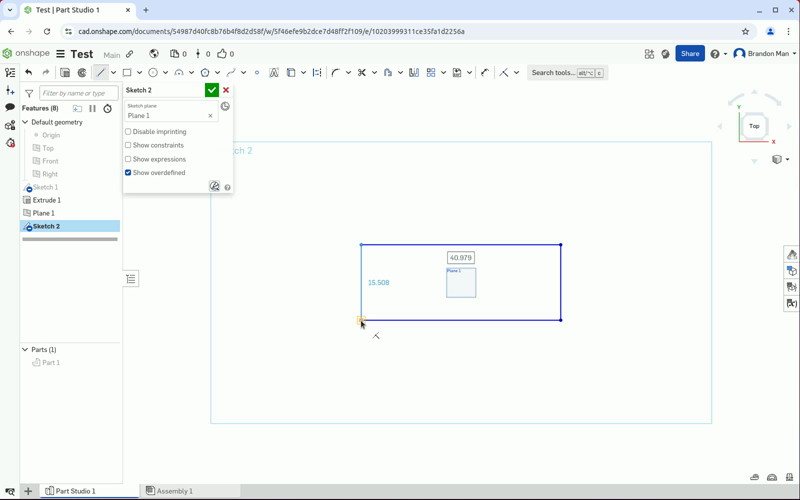
mouse_move(431, 268)
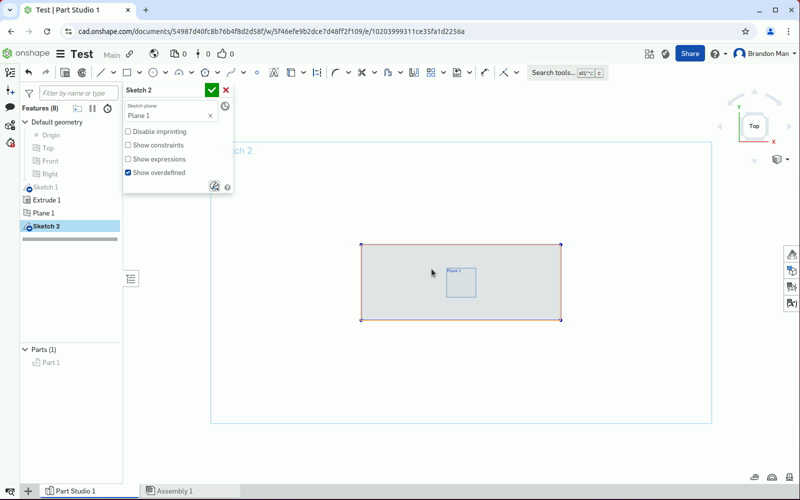
click(431, 268)
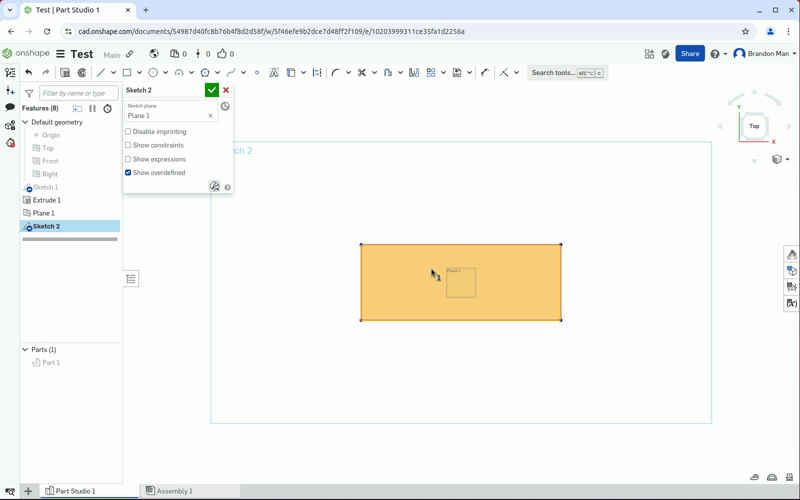
mouse_move(73, 352)
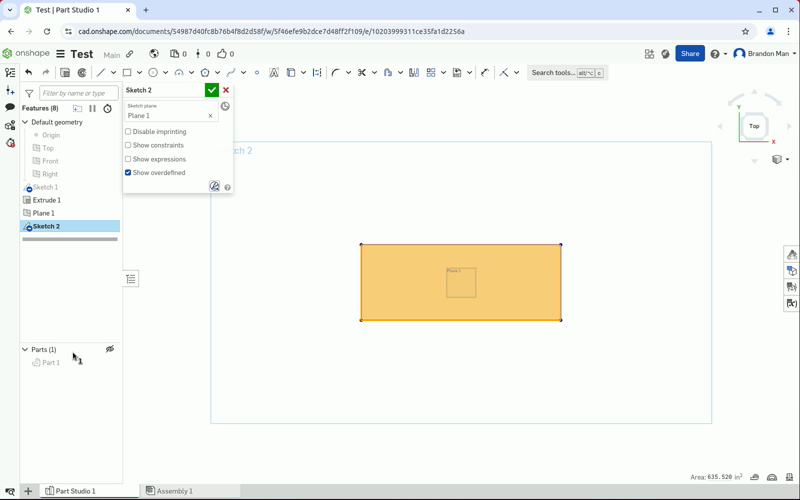
key(shift+y)
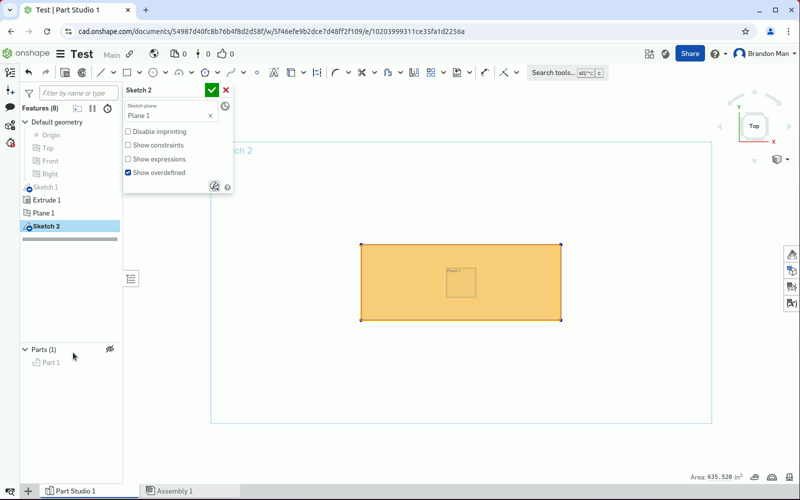
key(shift+e)
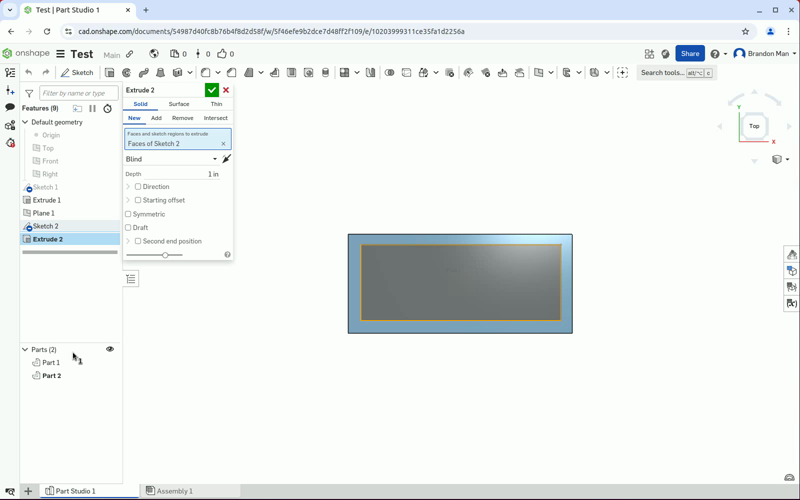
mouse_move(143, 106)
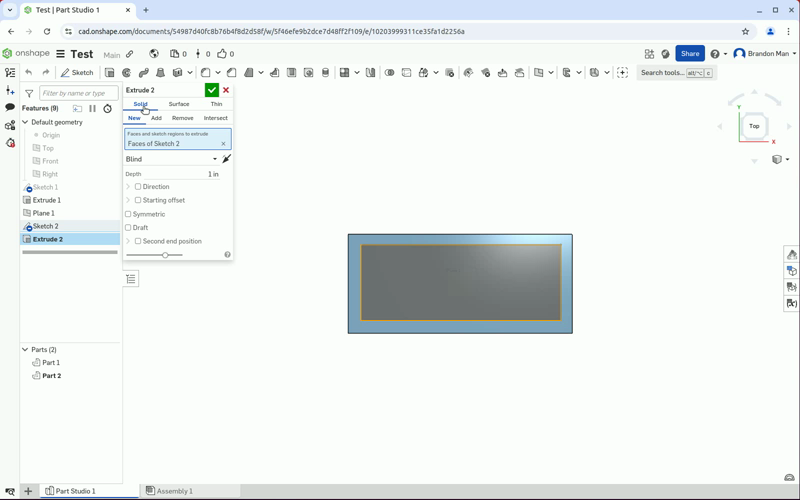
click(143, 106)
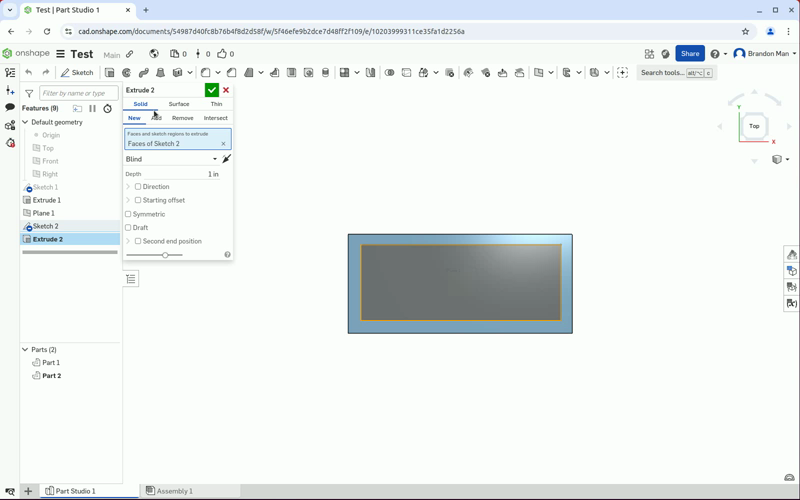
mouse_move(186, 120)
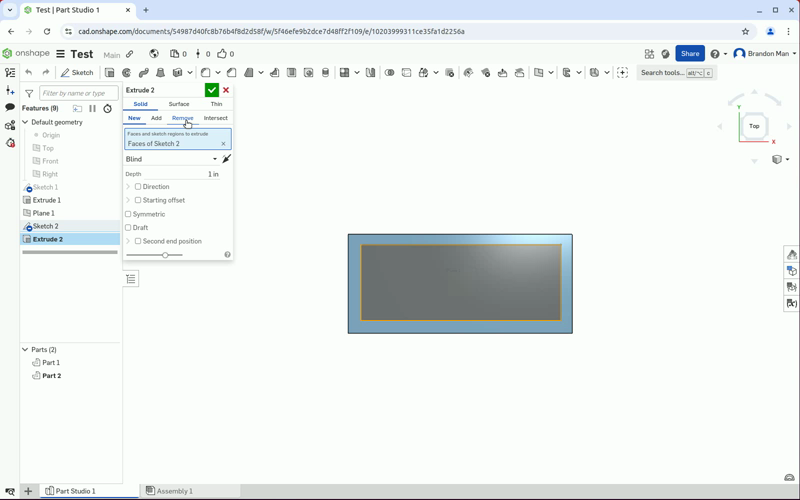
click(186, 120)
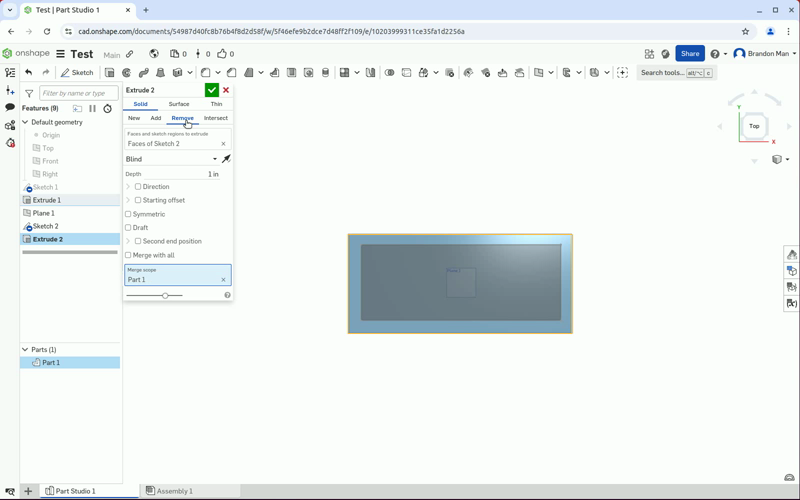
key(tab, 4)
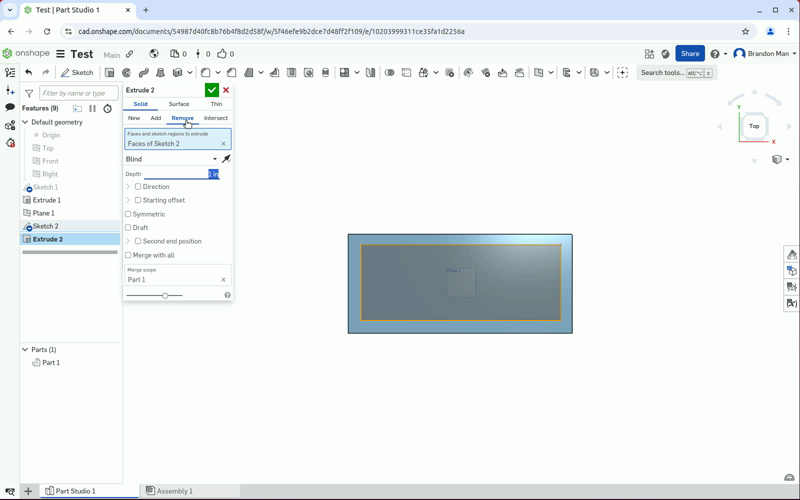
text(4.092)
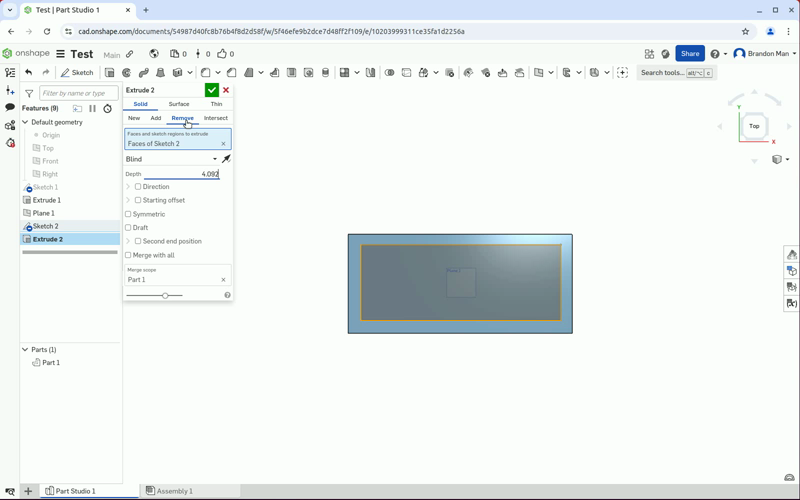
key(tab, 6)
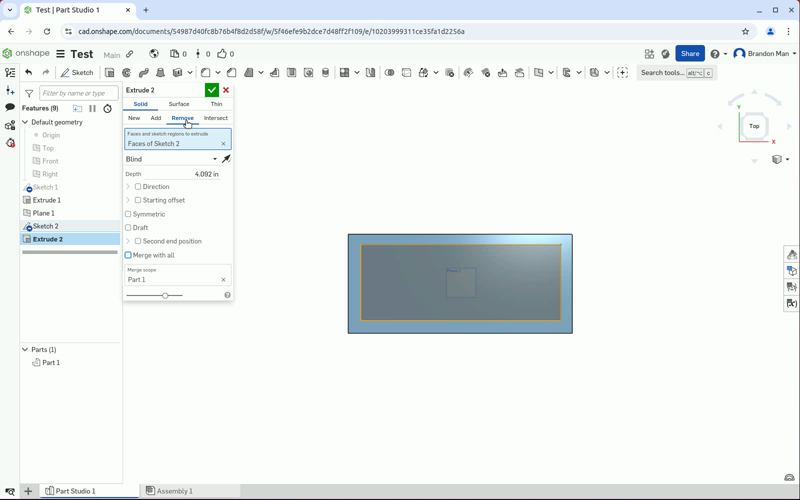
key(space)
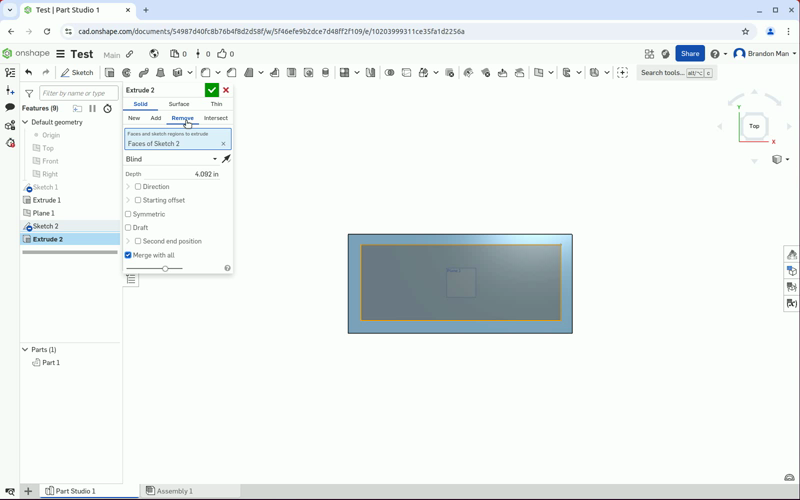
key(enter)
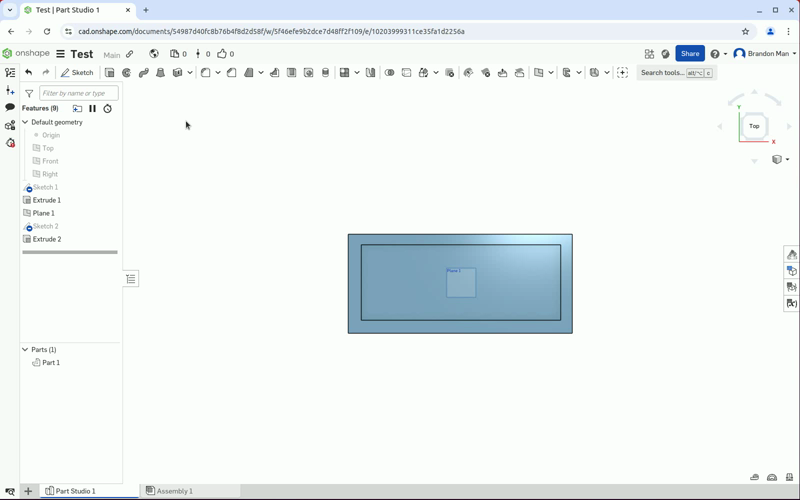
key(shift+h)
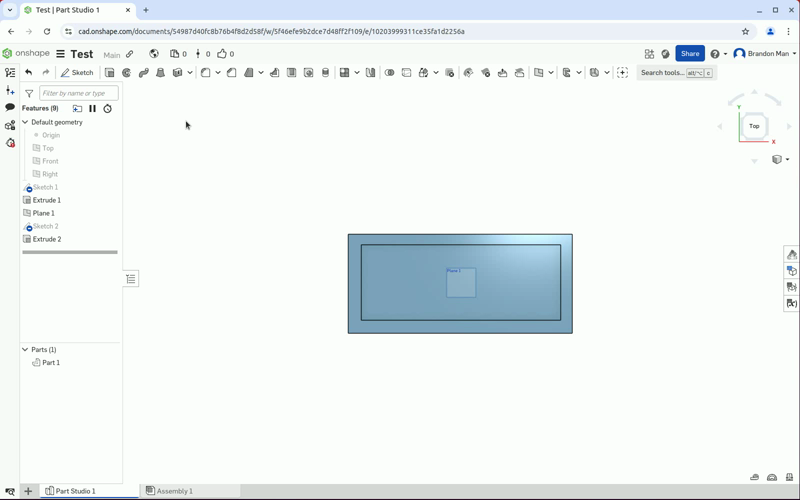
key(shift+h)
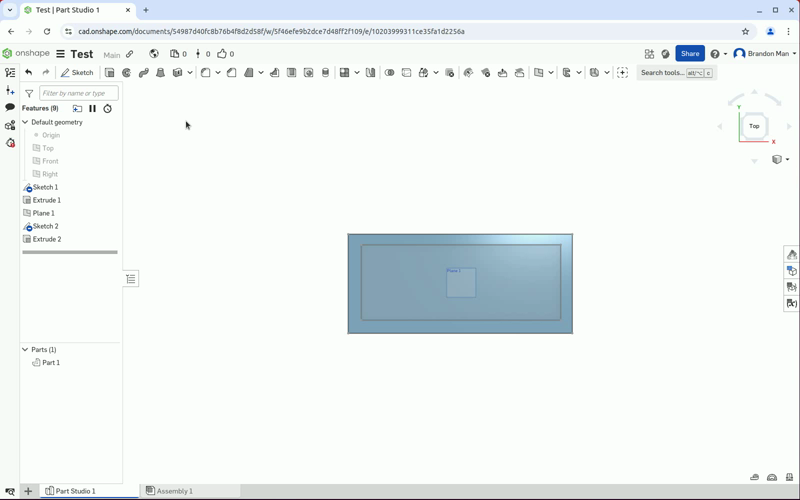
key(shift+7)
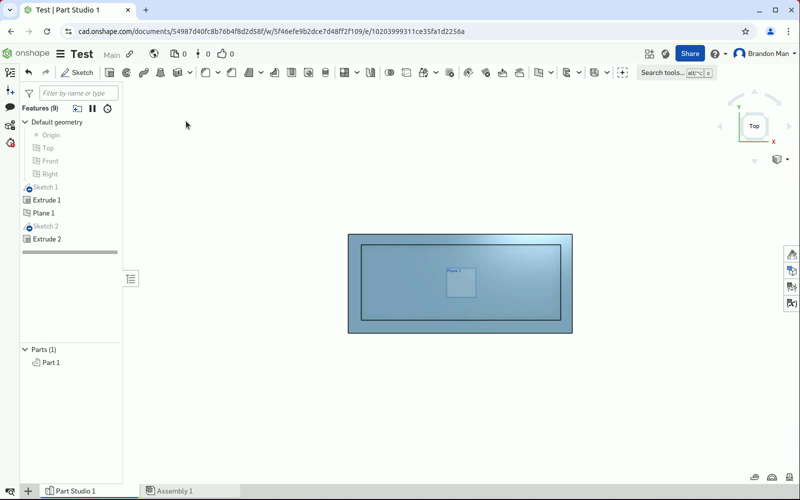
key(up, 3)
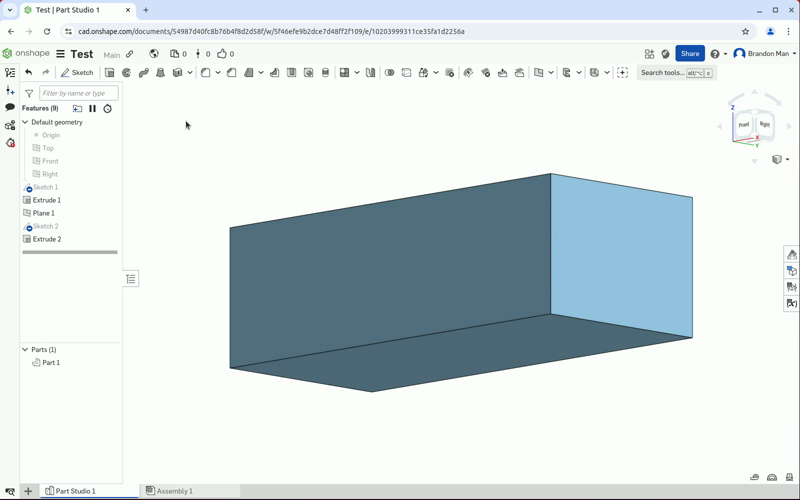
key(left, 3)
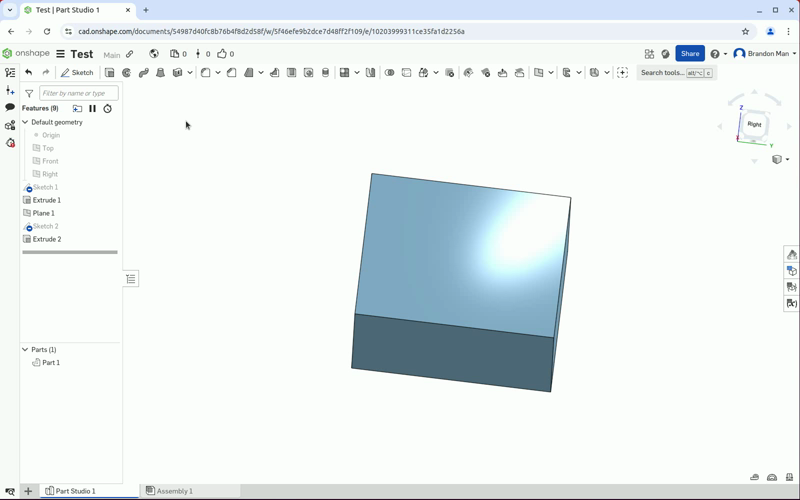
key(right, 3)
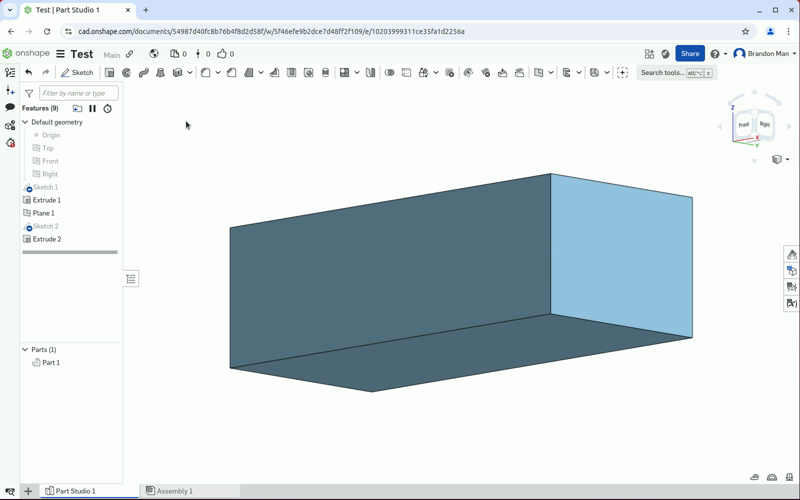
key(down, 3)
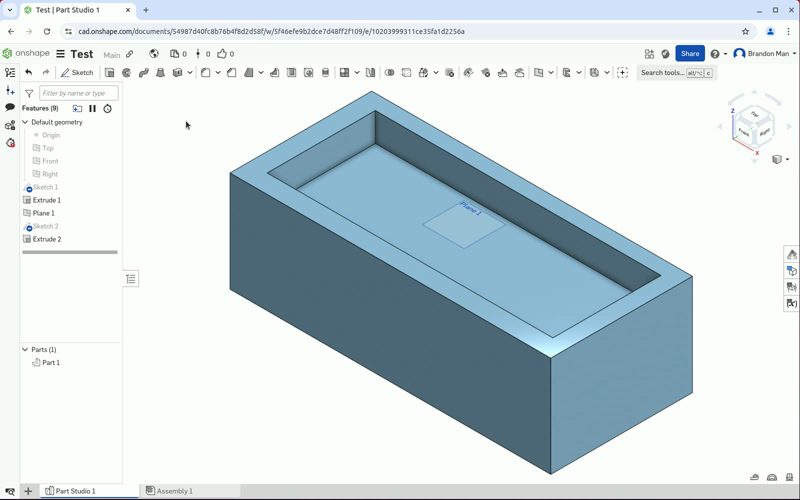
mouse_move(73, 189)
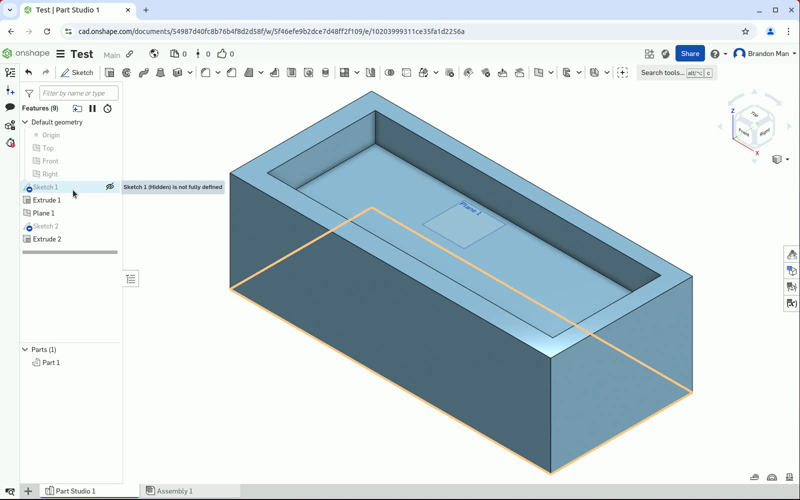
click(73, 189)